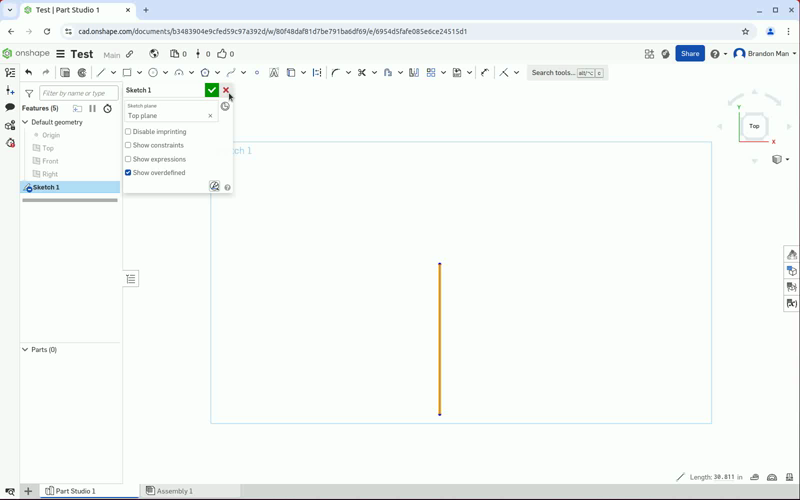
key(shift+h)
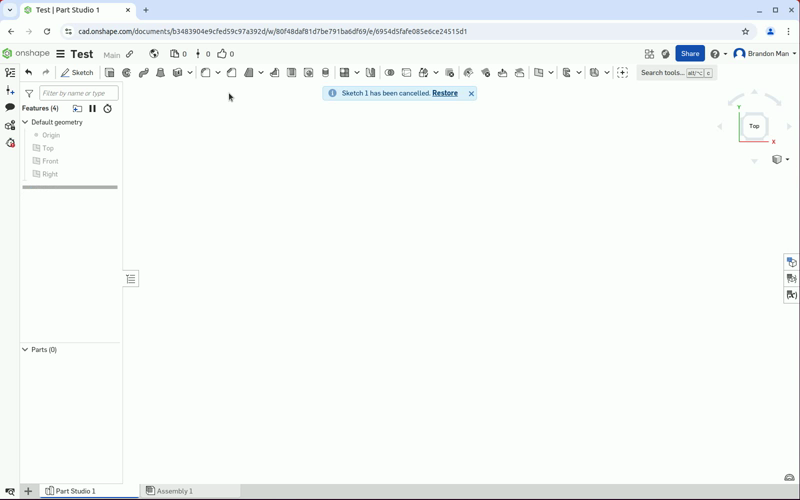
mouse_move(73, 352)
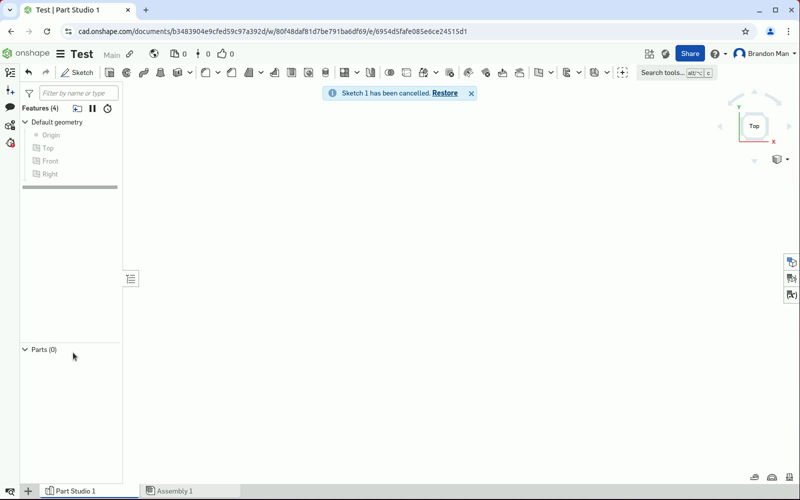
key(y)
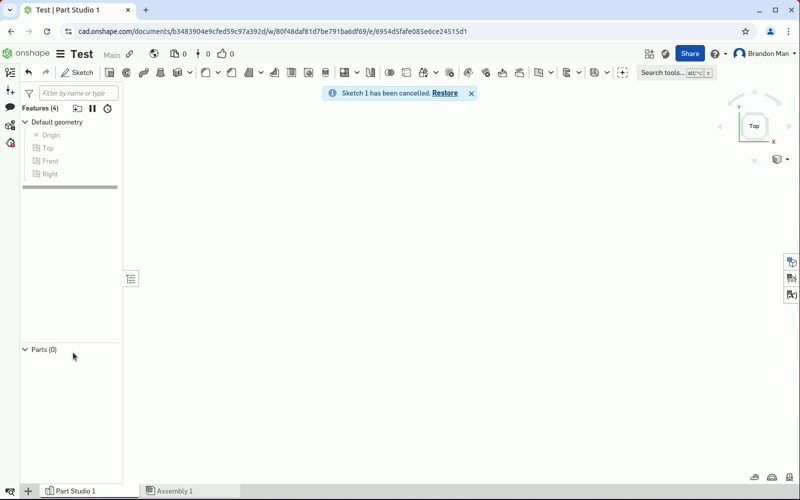
key(shift+p)
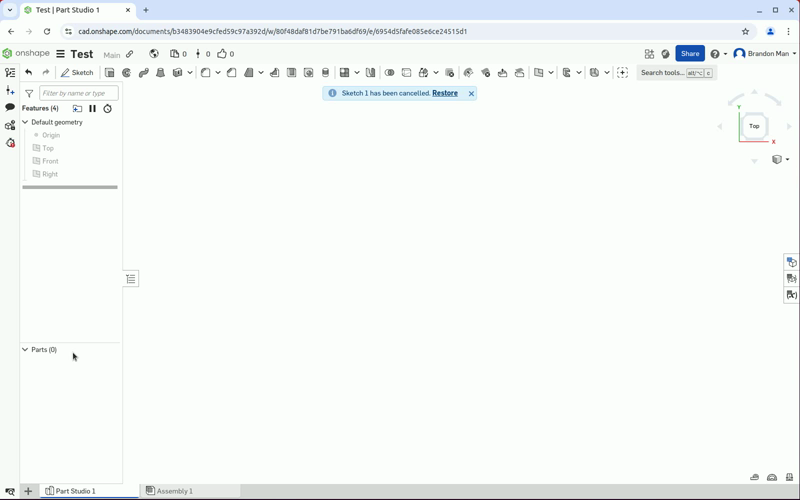
key(space)
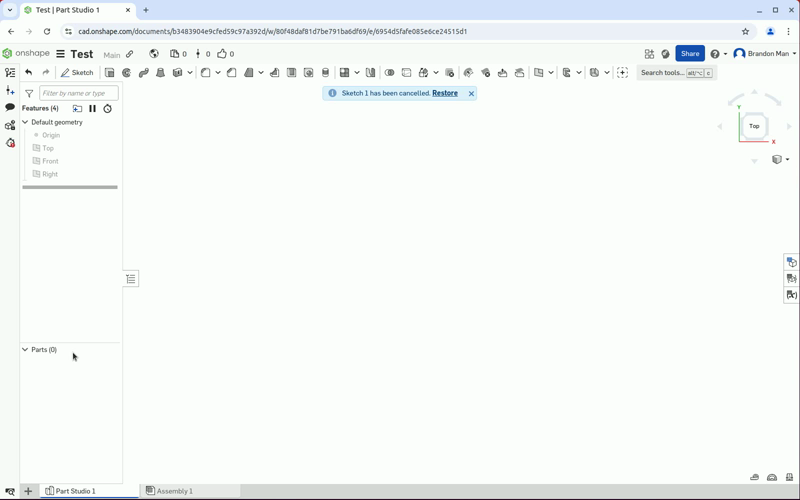
key_down(shift)
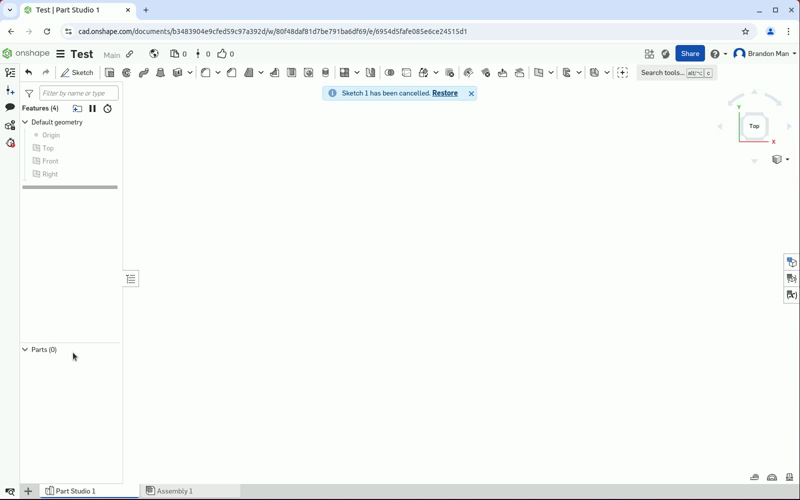
key(up)
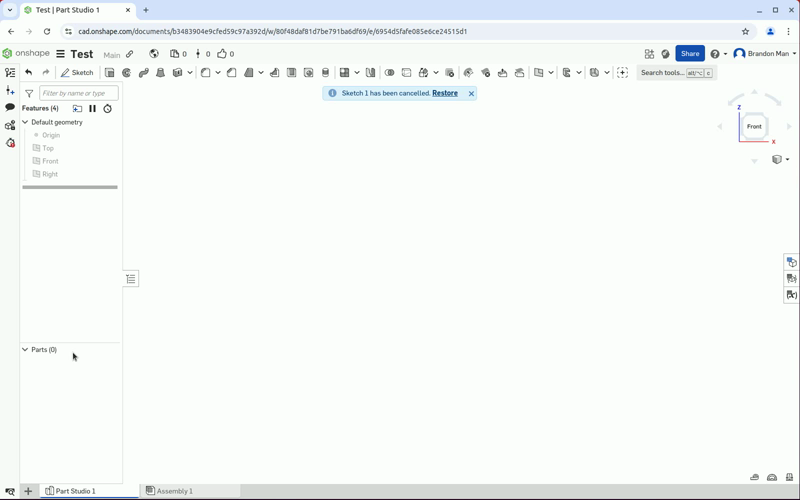
key_up(shift)
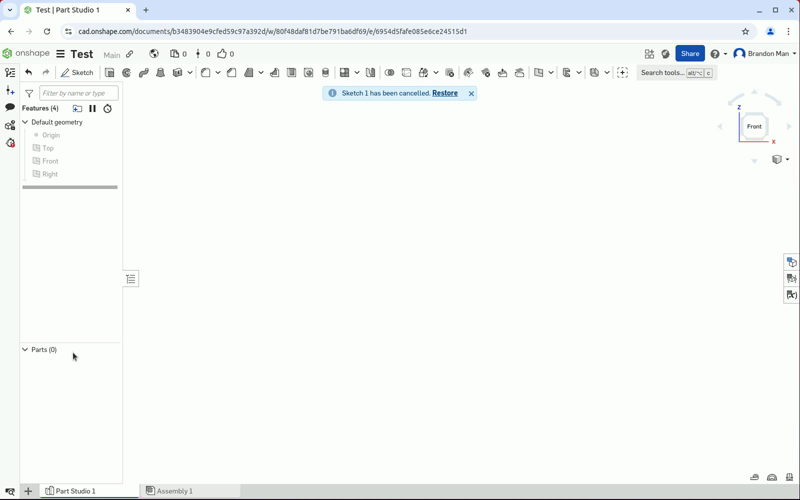
mouse_move(73, 352)
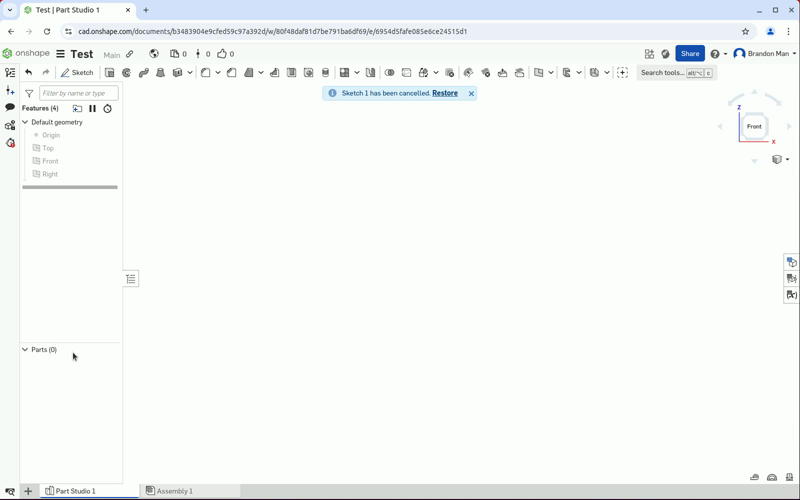
key(shift+y)
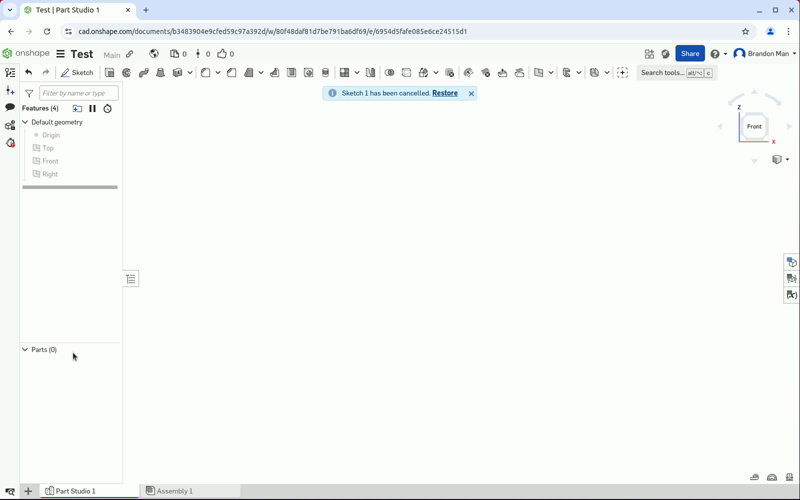
key(shift+s)
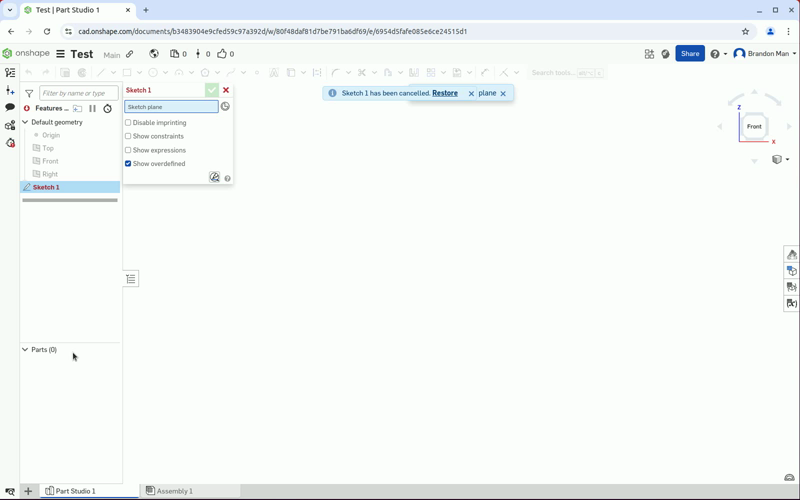
mouse_move(73, 163)
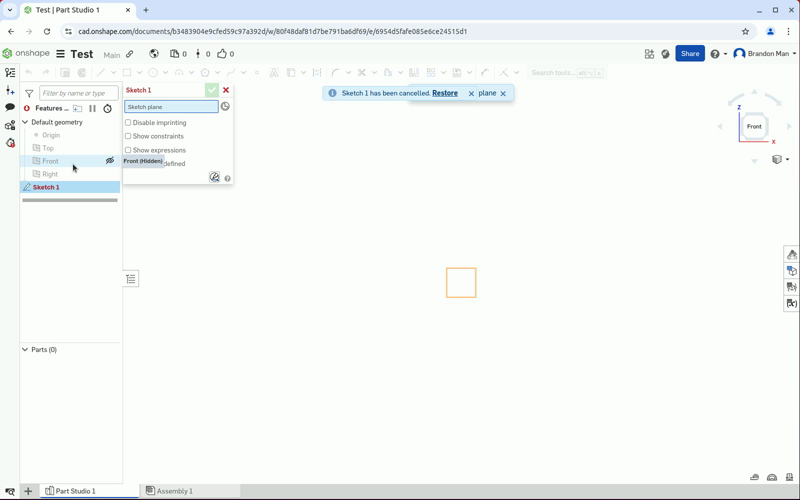
click(73, 163)
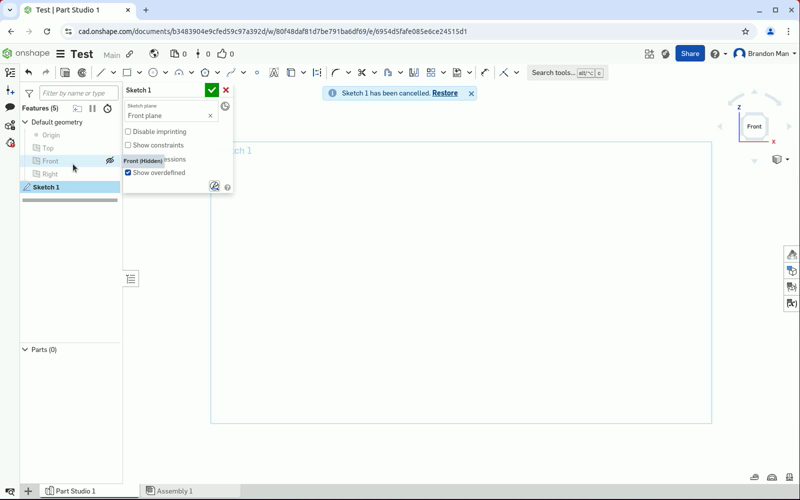
mouse_move(73, 352)
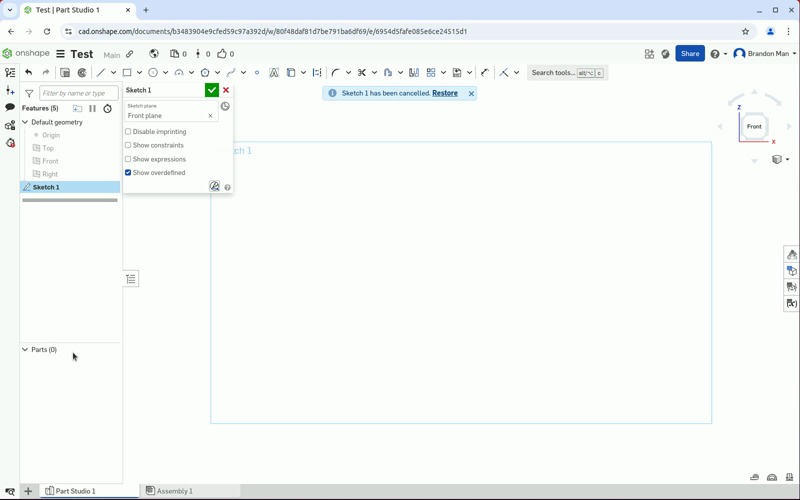
key(y)
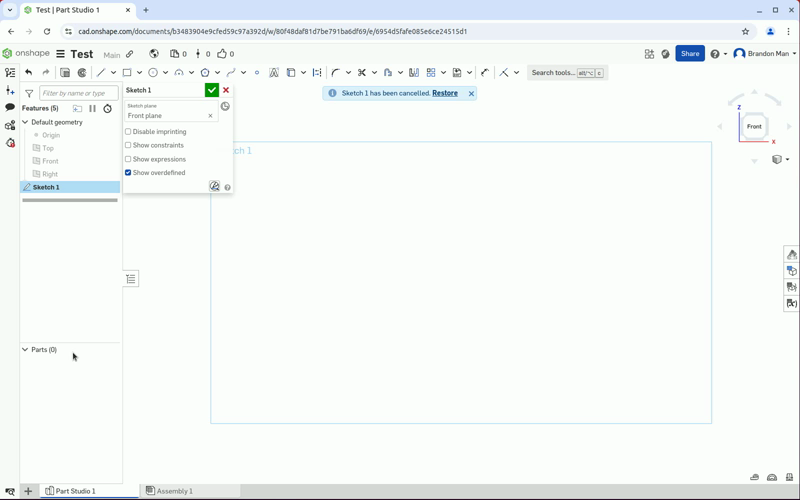
key(l)
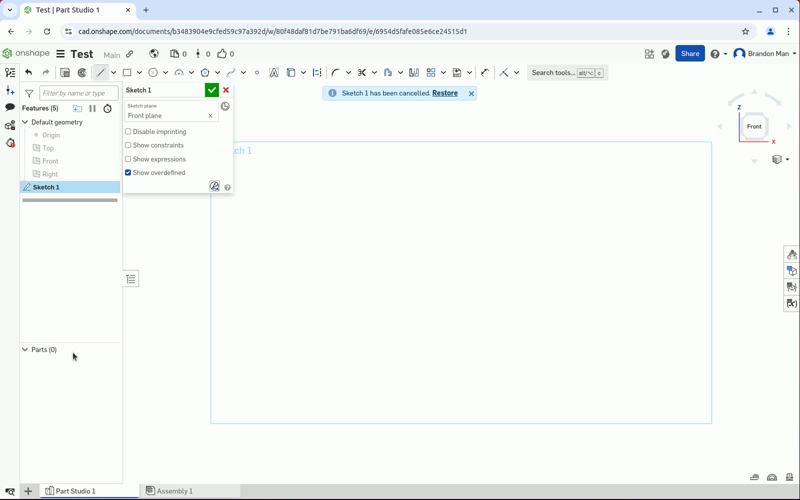
key_down(shift)
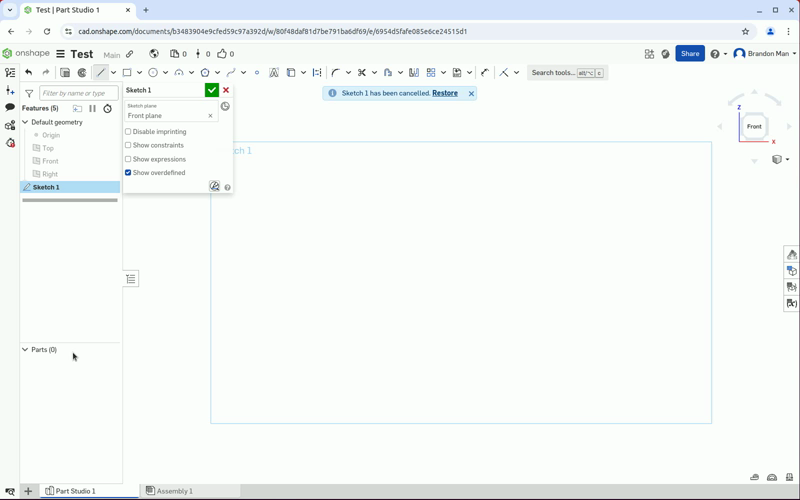
mouse_move(348, 324)
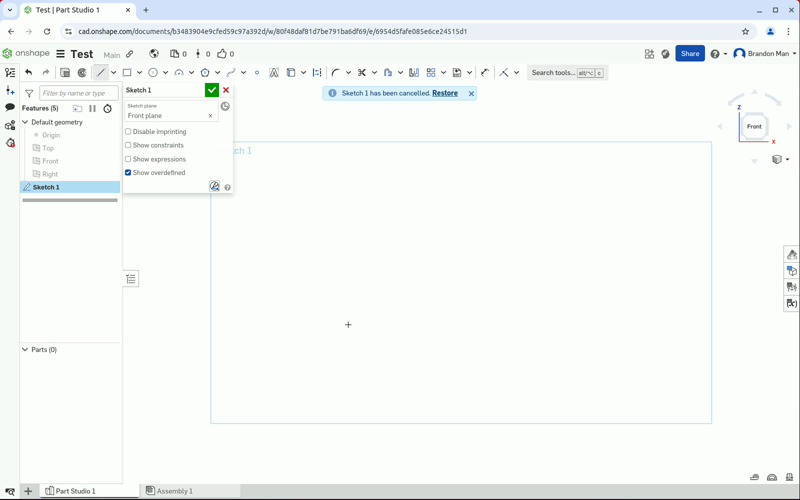
click(348, 324)
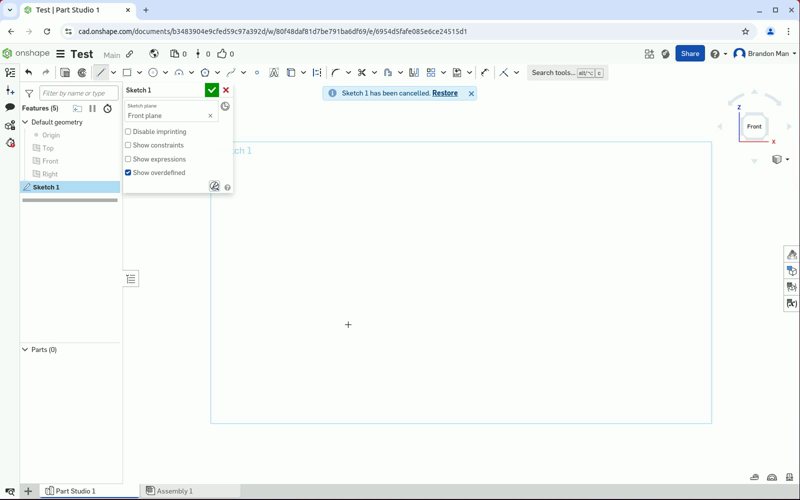
key_up(shift)
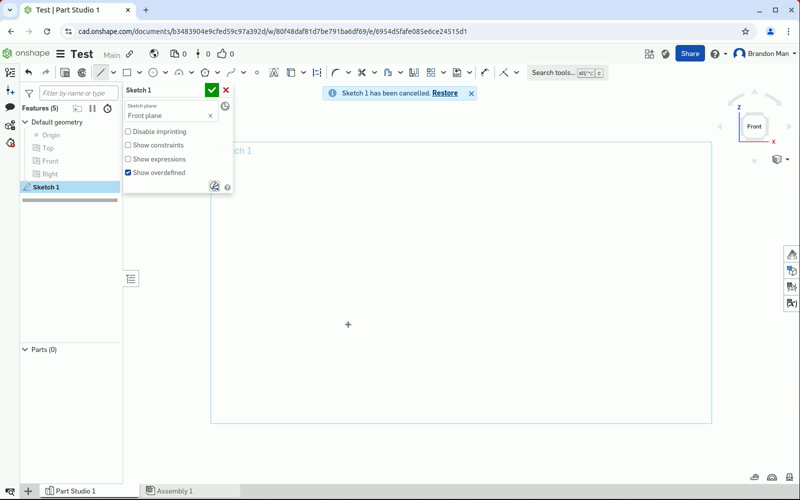
key_down(shift)
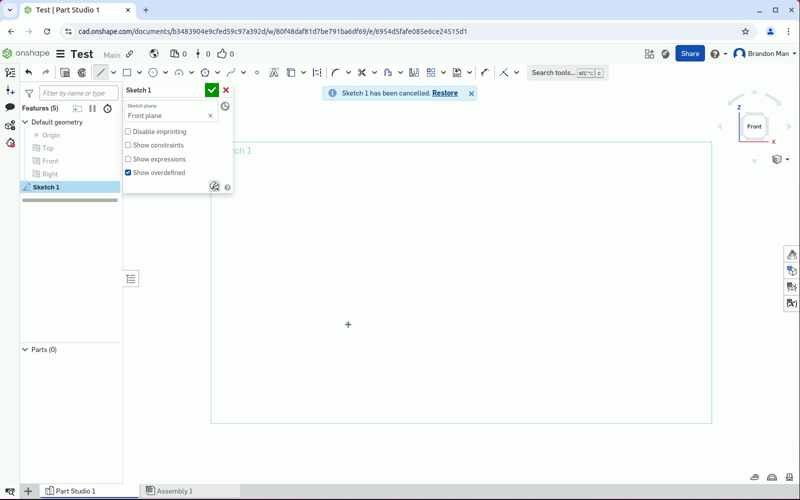
mouse_move(378, 324)
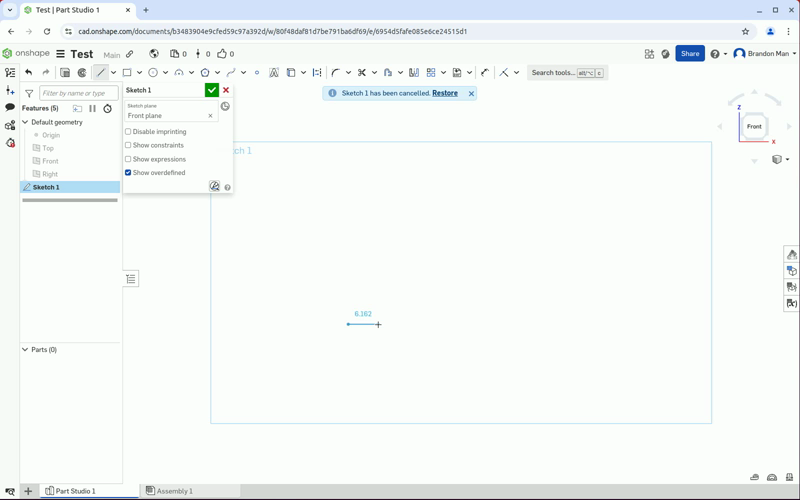
mouse_move(383, 324)
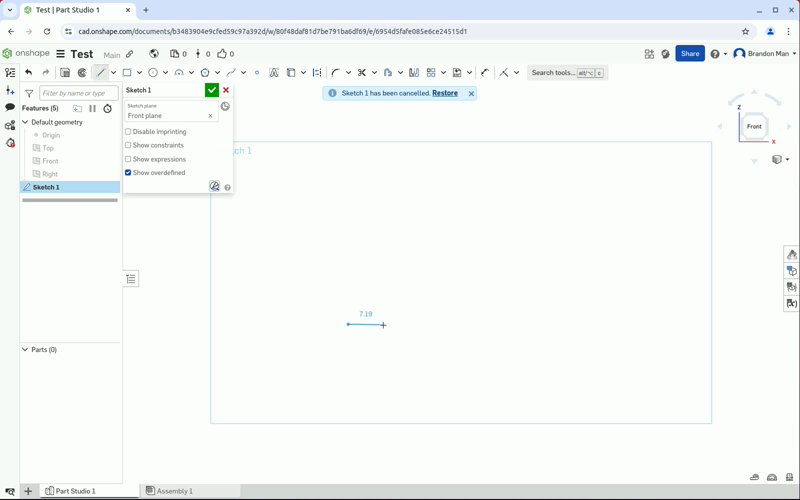
click(383, 324)
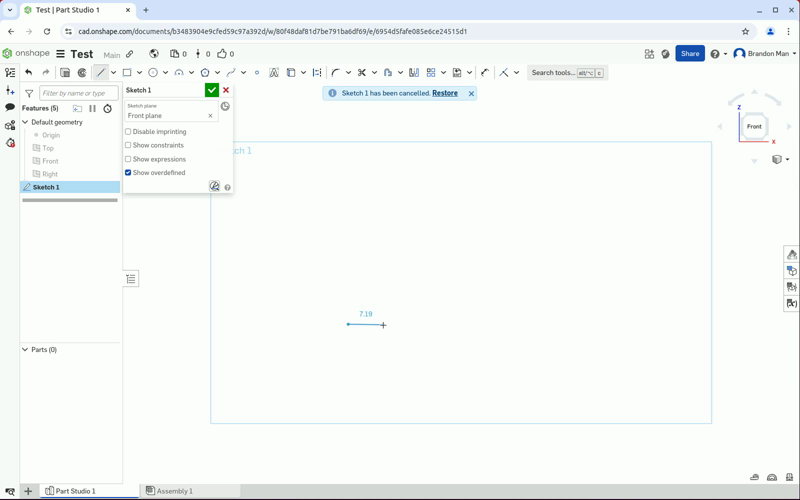
key_up(shift)
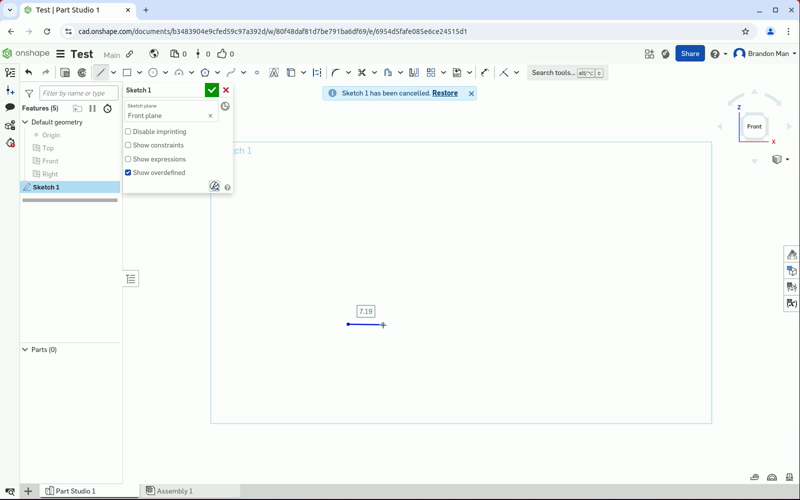
key_down(shift)
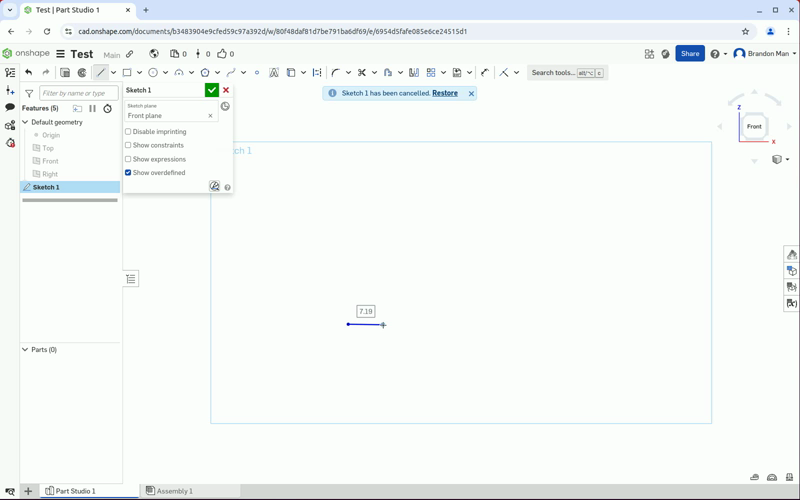
mouse_move(383, 240)
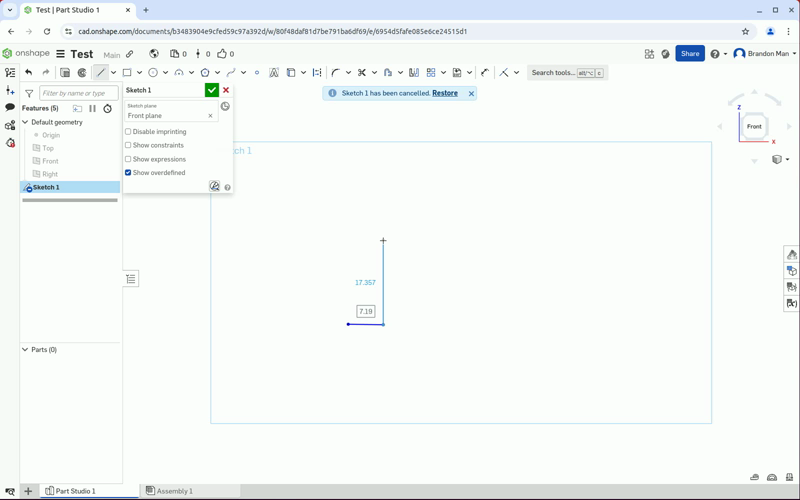
click(383, 240)
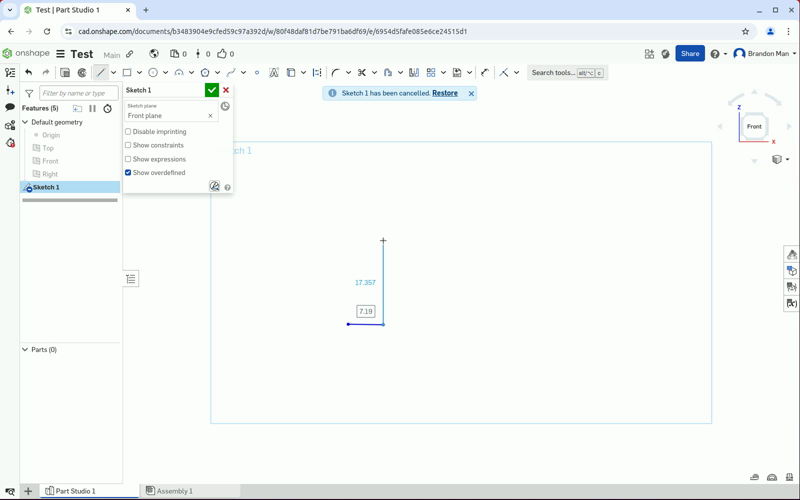
key_up(shift)
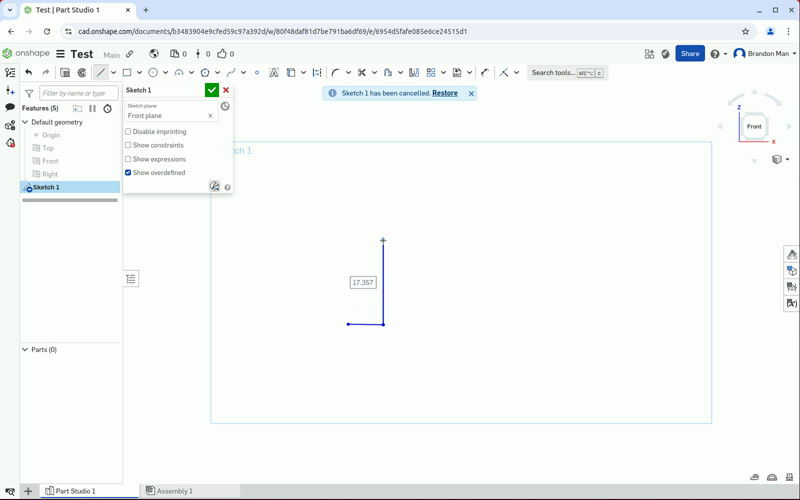
key_down(shift)
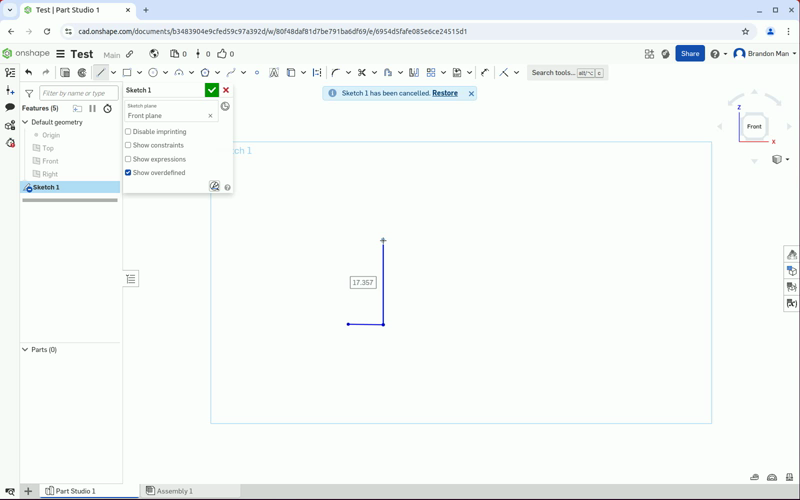
mouse_move(413, 240)
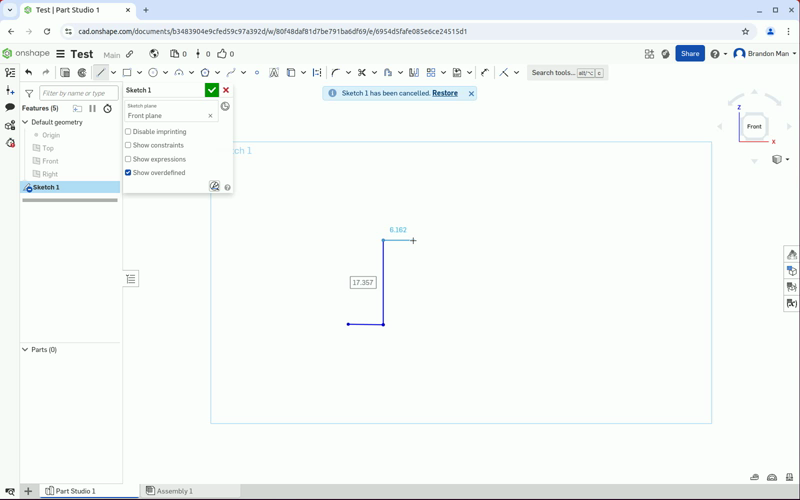
mouse_move(349, 240)
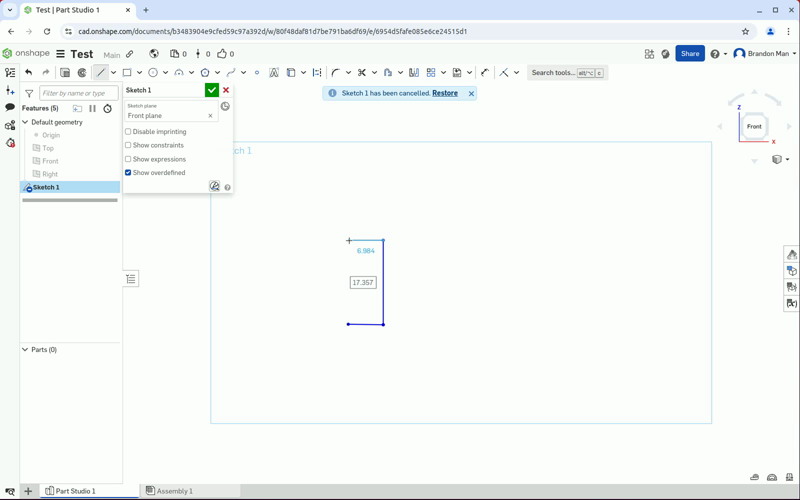
click(349, 240)
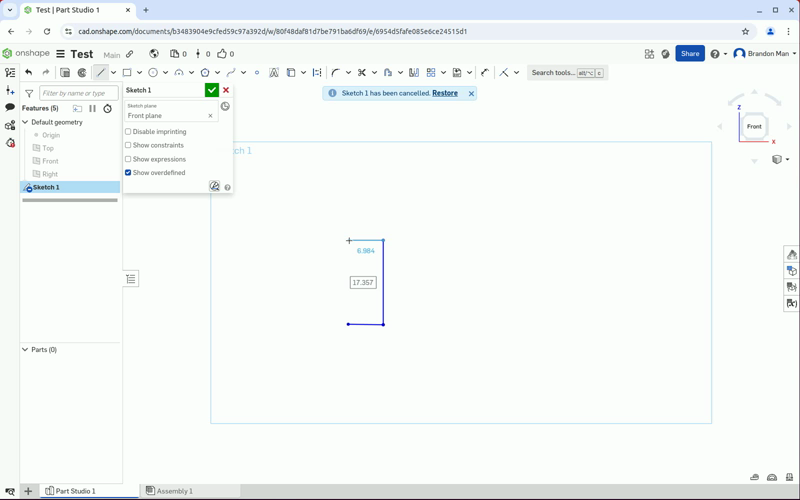
key_up(shift)
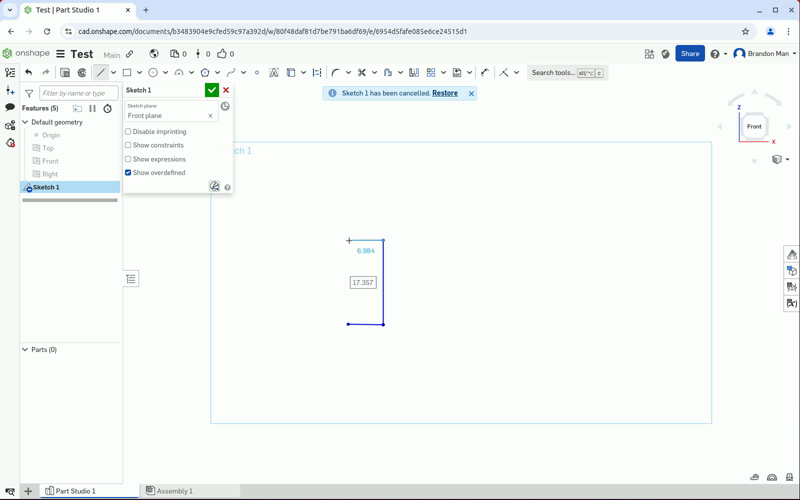
key_down(shift)
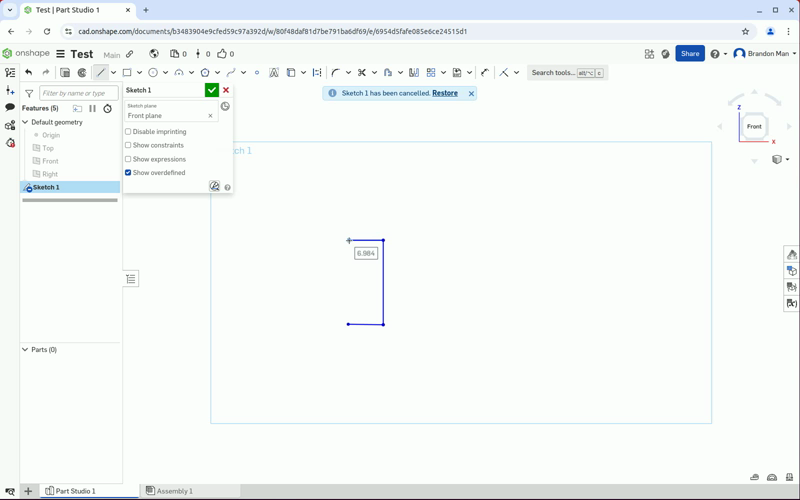
mouse_move(348, 324)
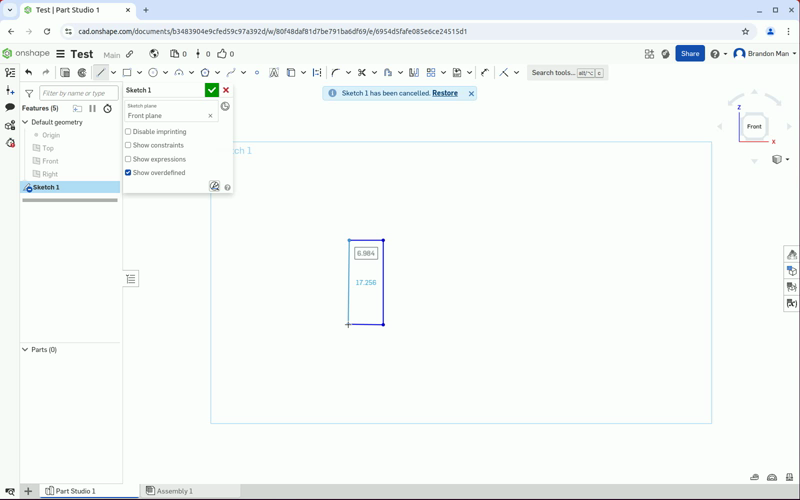
key_up(shift)
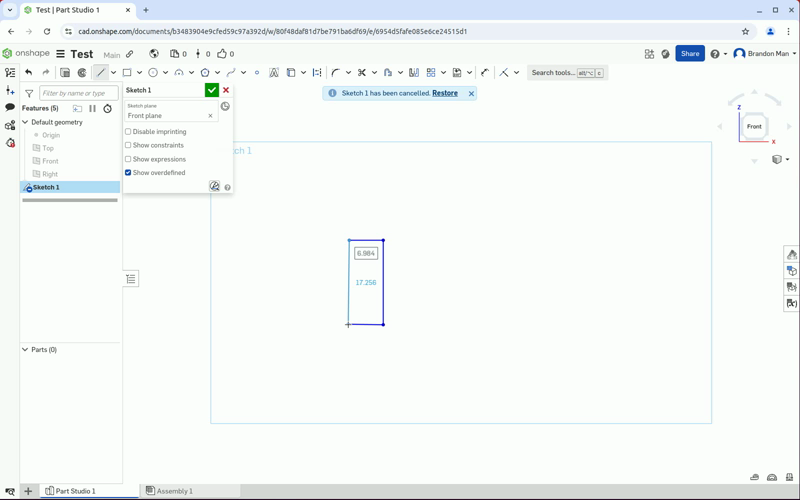
click(348, 324)
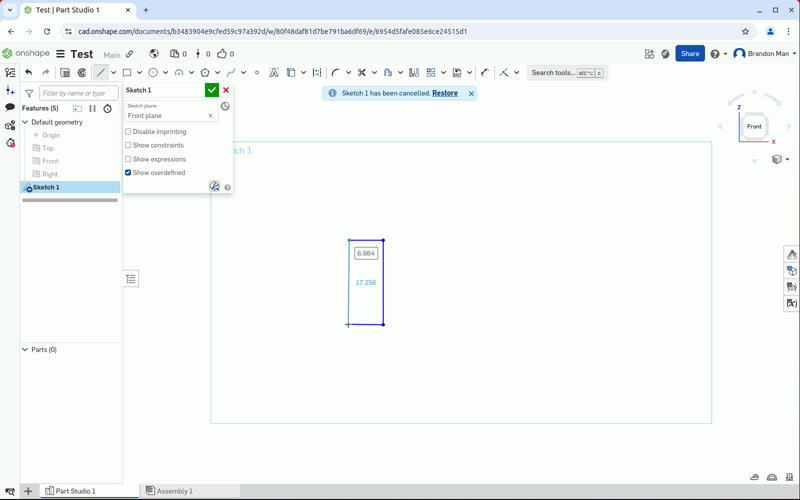
key(esc)
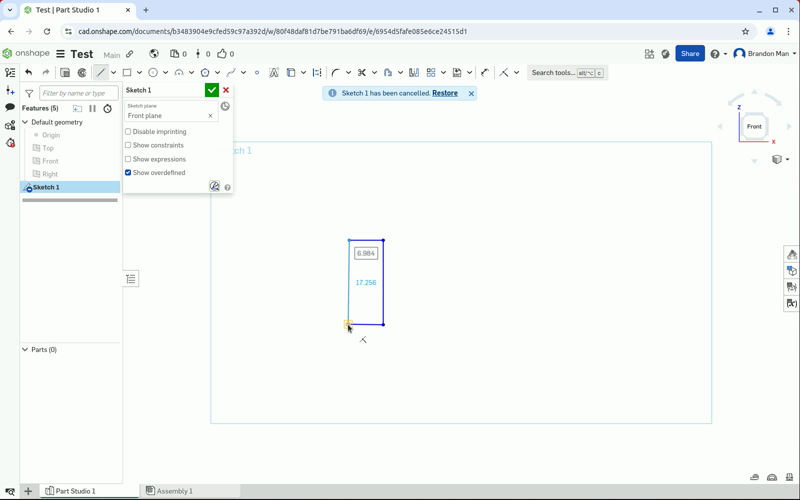
mouse_move(364, 288)
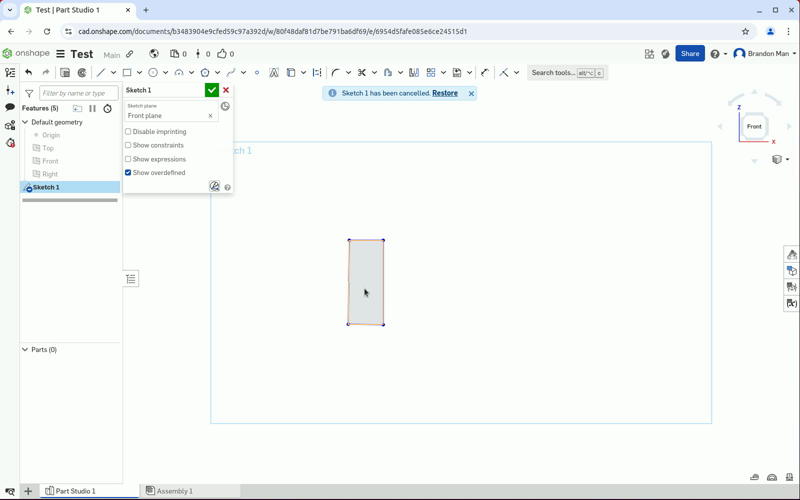
click(364, 288)
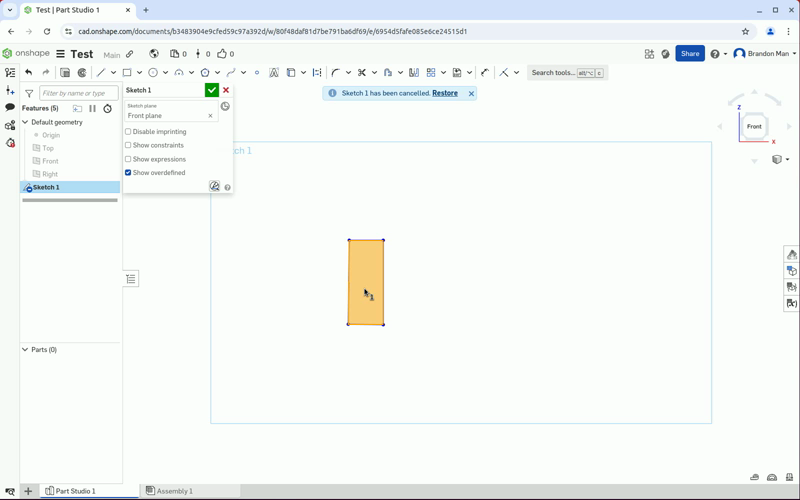
mouse_move(73, 352)
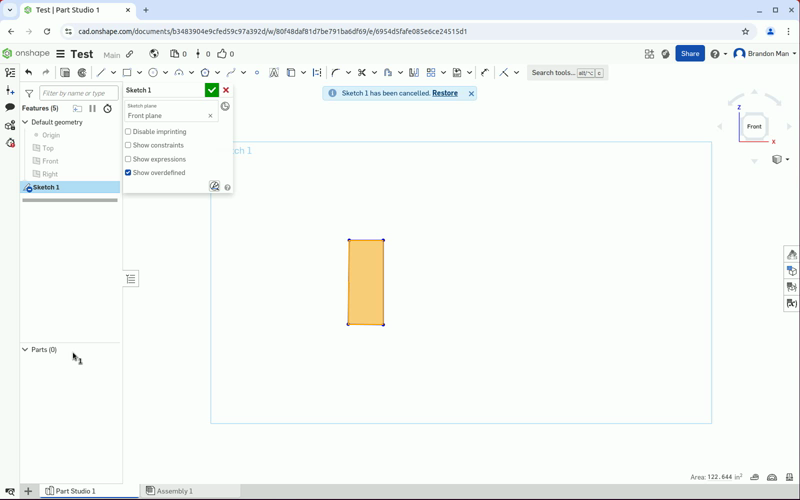
key(shift+y)
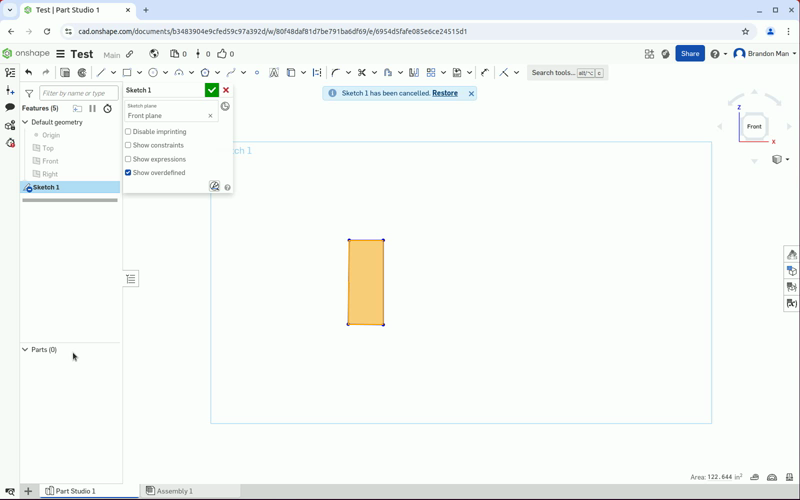
key(shift+e)
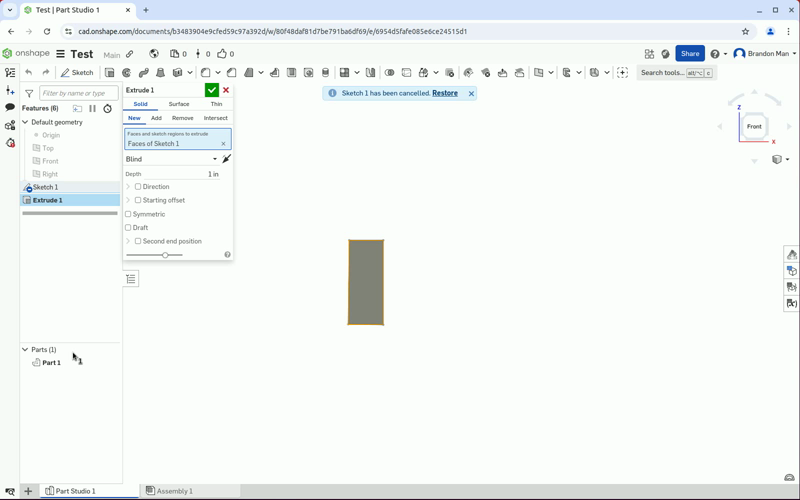
mouse_move(143, 106)
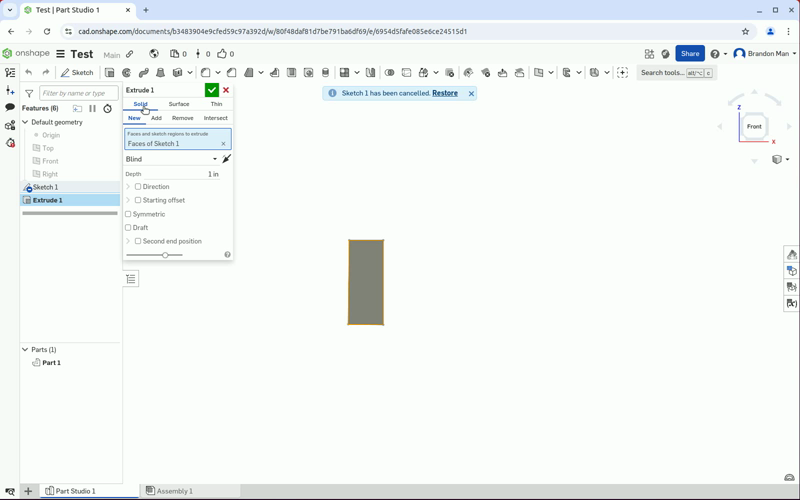
click(143, 106)
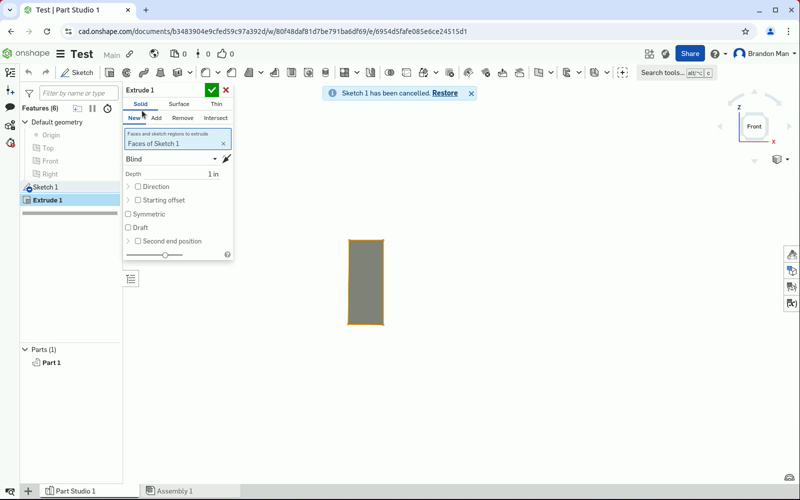
mouse_move(137, 120)
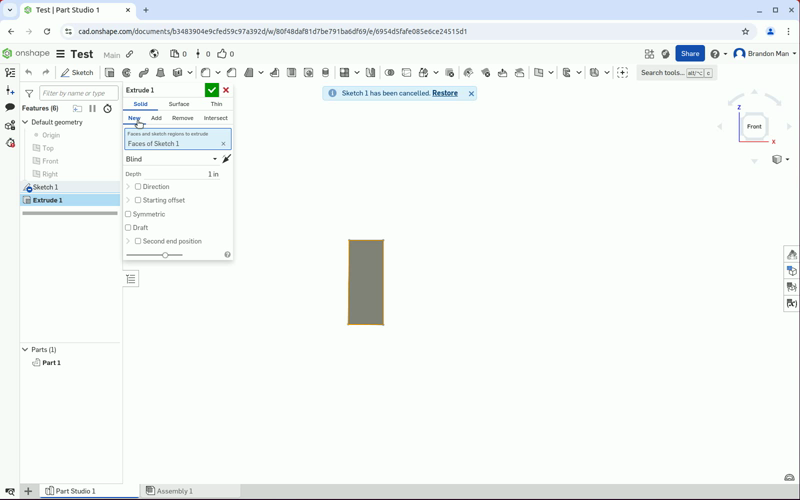
click(137, 120)
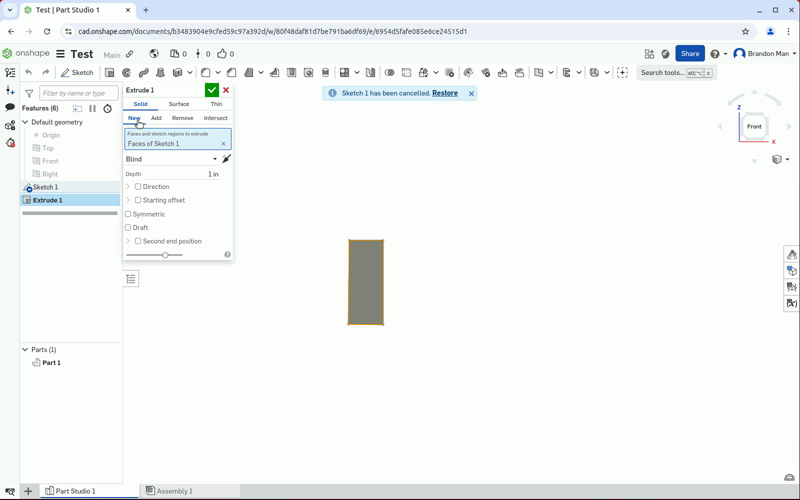
key(tab, 4)
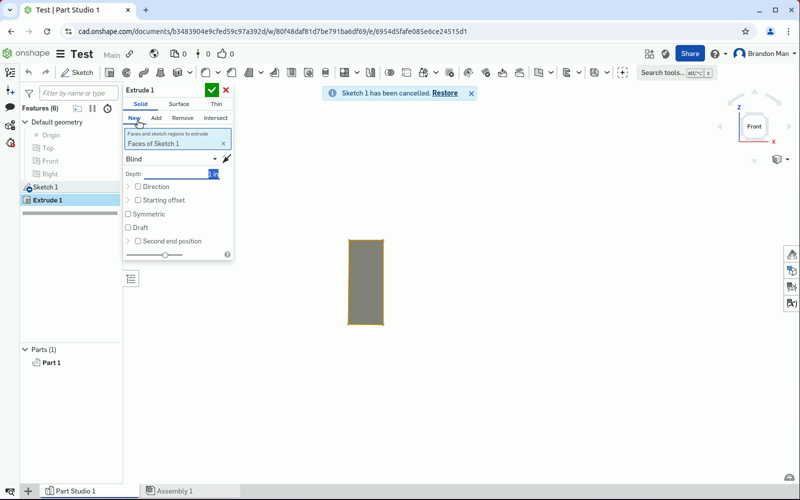
text(1.204)
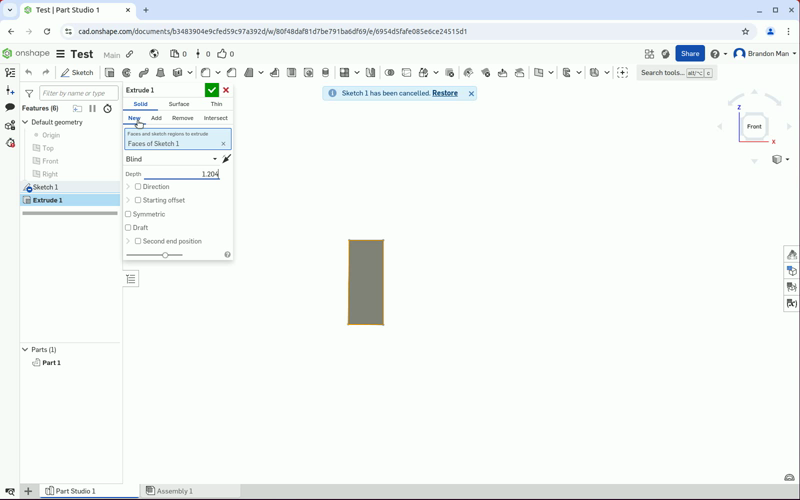
key(enter)
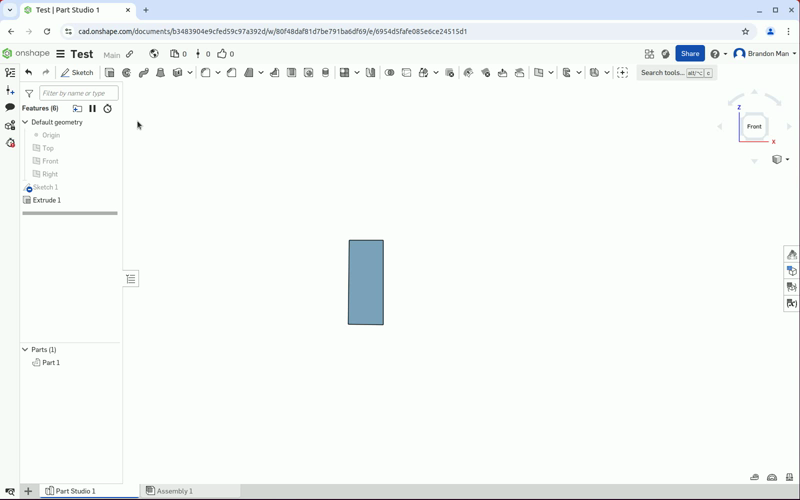
key(shift+h)
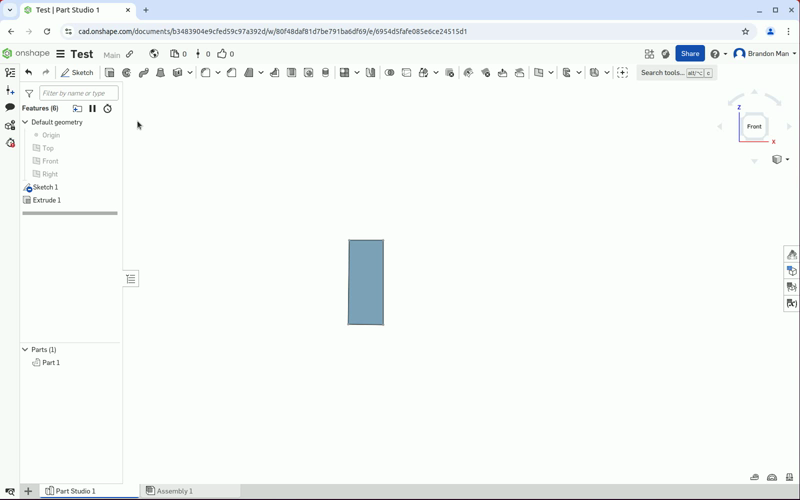
key(shift+h)
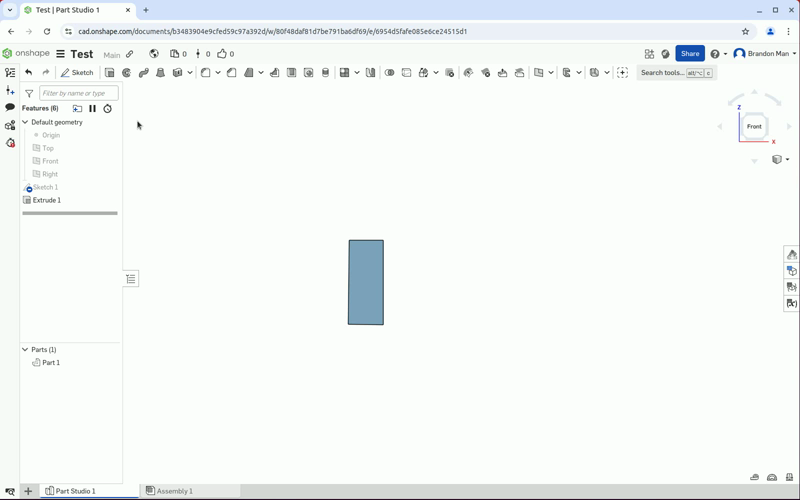
mouse_move(73, 189)
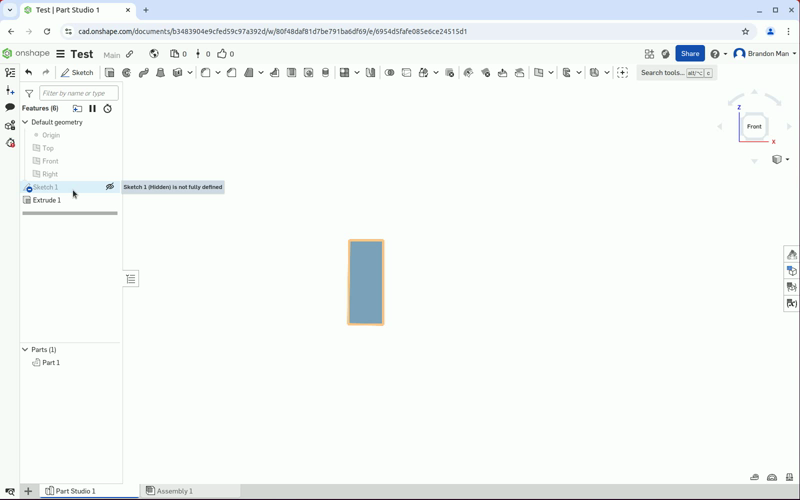
click(73, 189)
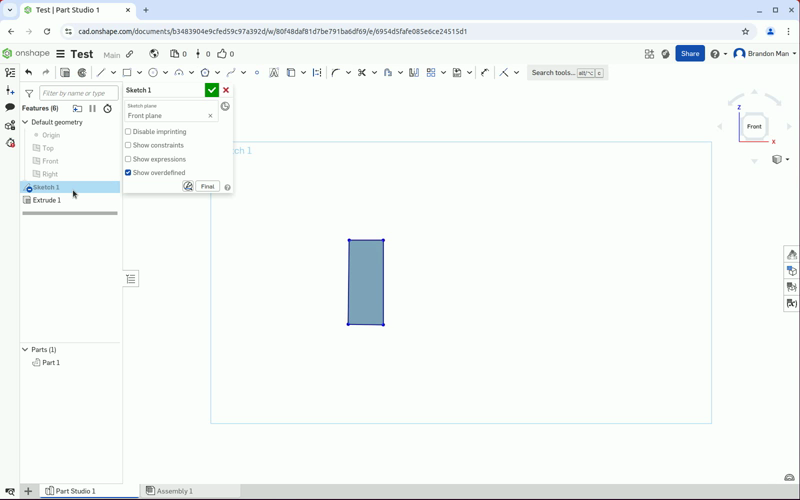
mouse_move(229, 92)
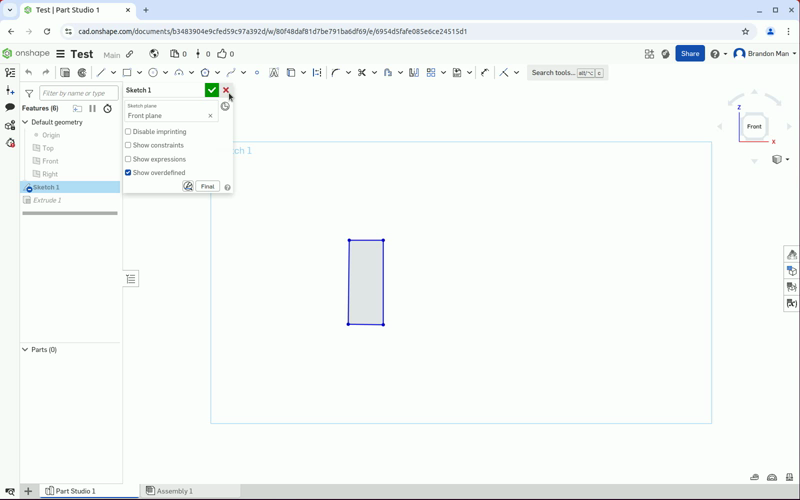
click(229, 92)
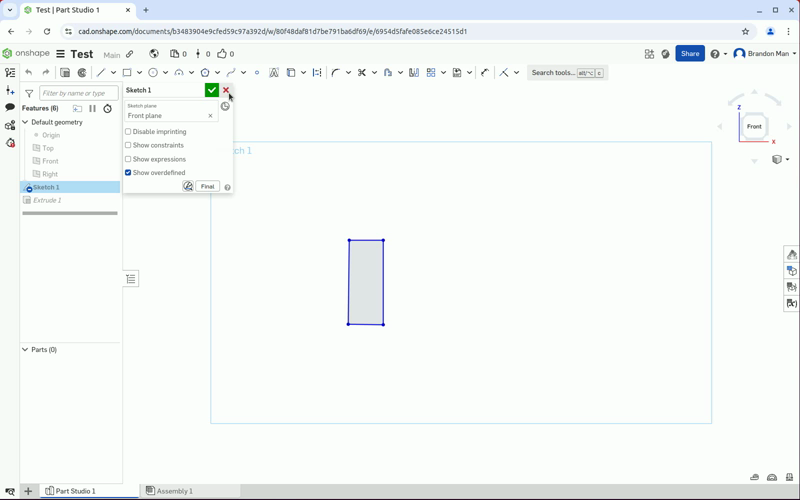
key(shift+s)
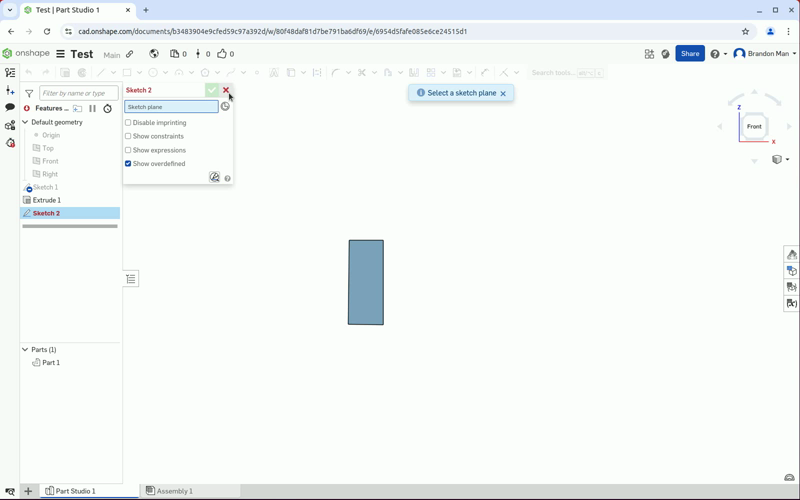
mouse_move(73, 163)
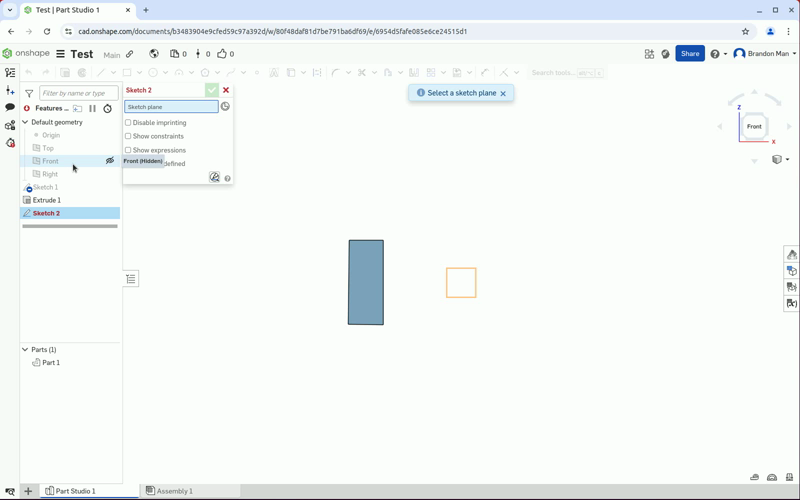
click(73, 163)
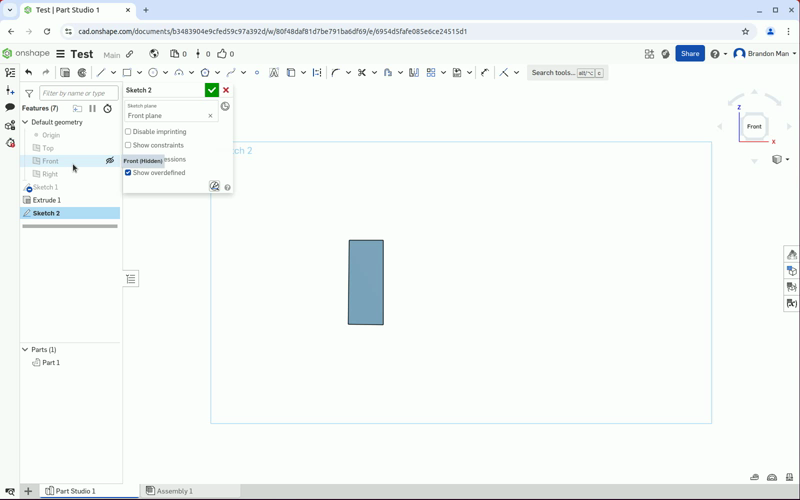
mouse_move(73, 352)
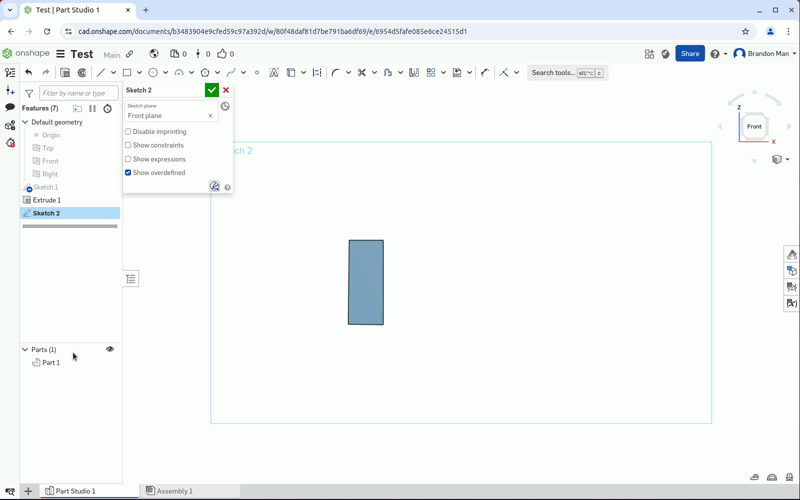
key(y)
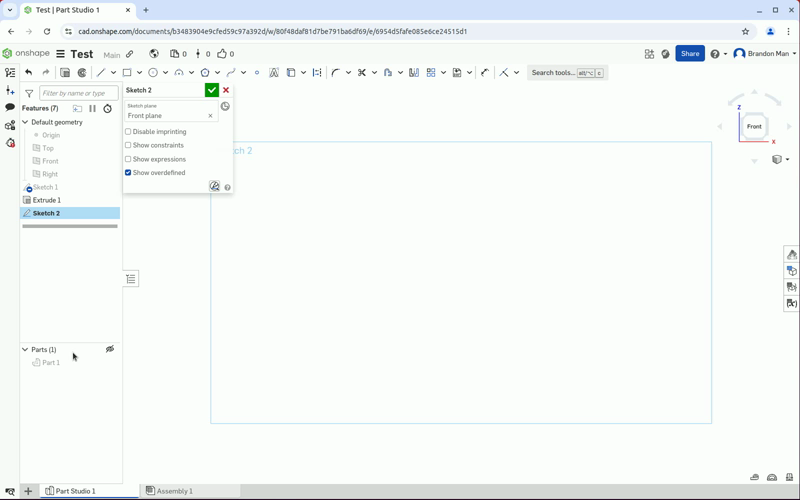
key(l)
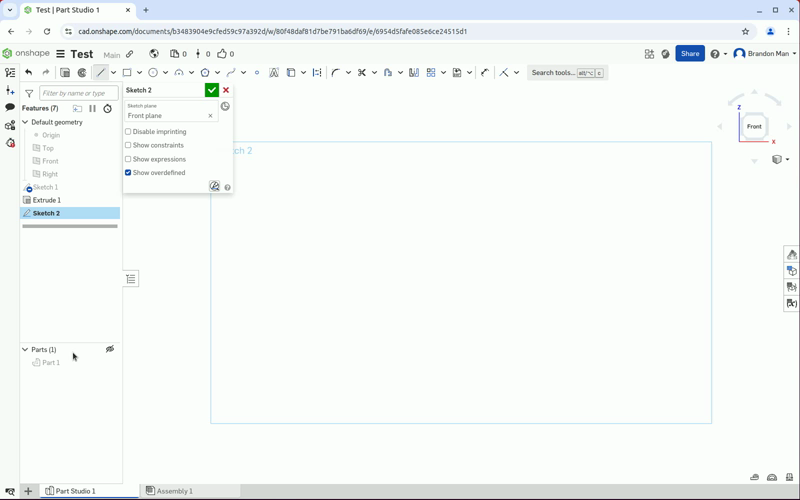
key_down(shift)
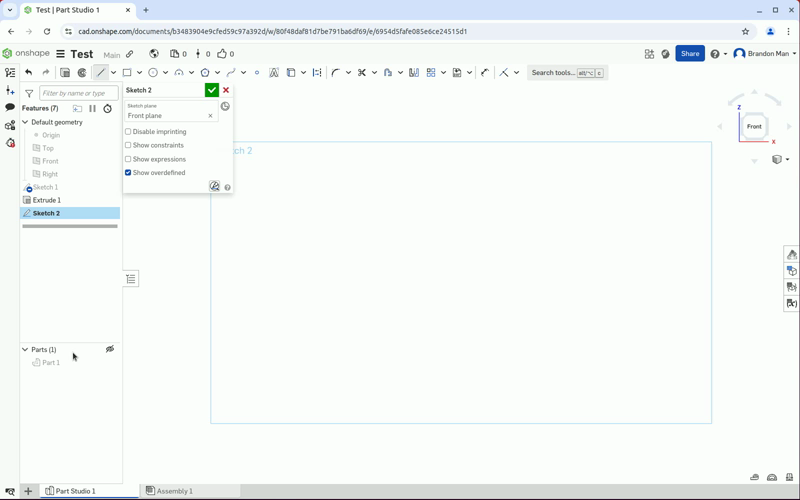
mouse_move(510, 325)
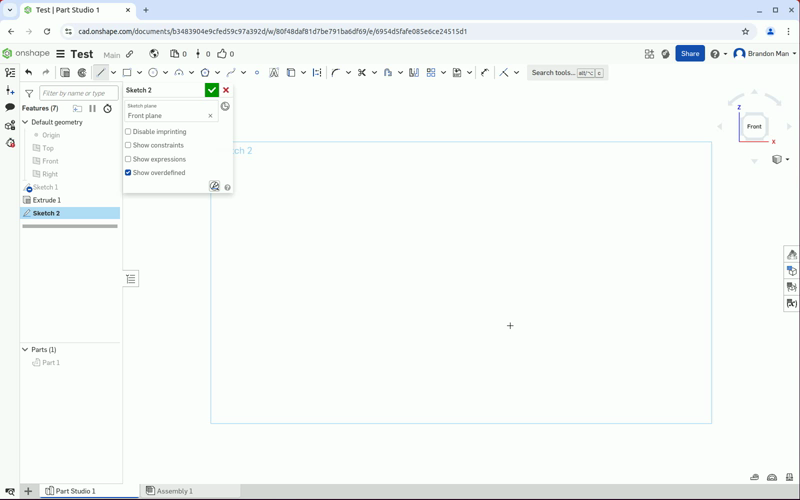
click(510, 325)
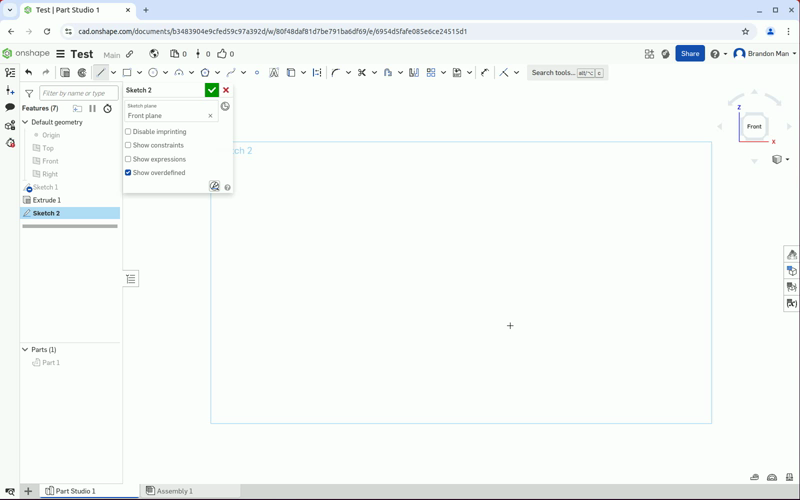
key_up(shift)
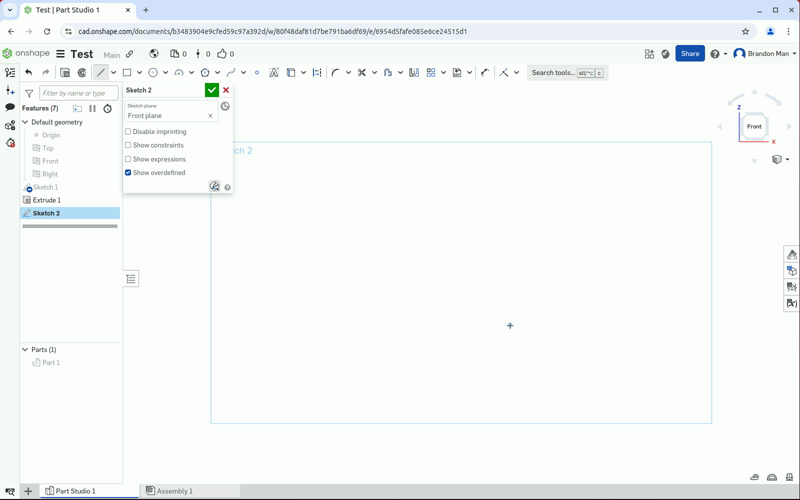
key_down(shift)
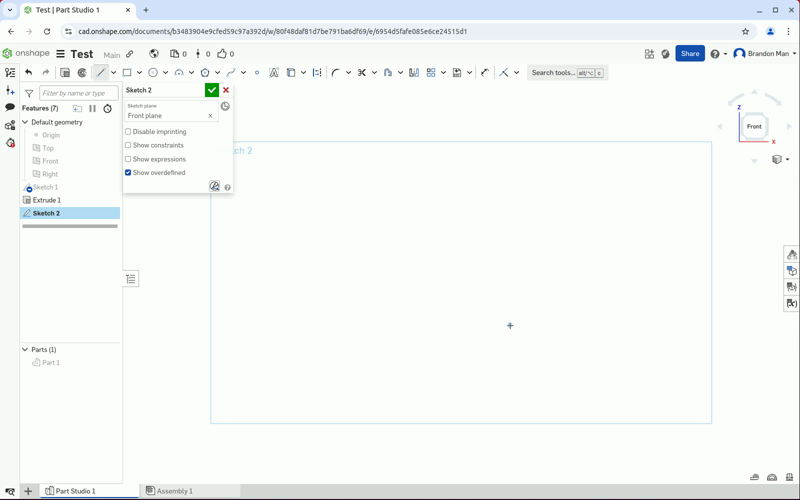
mouse_move(540, 325)
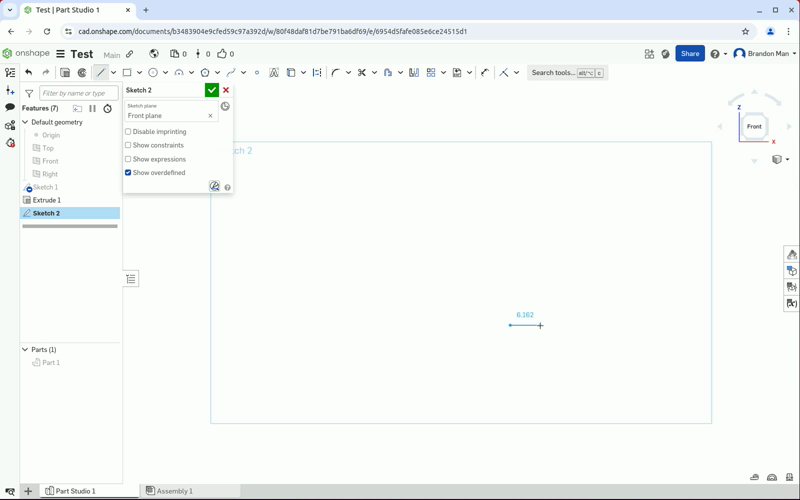
mouse_move(543, 325)
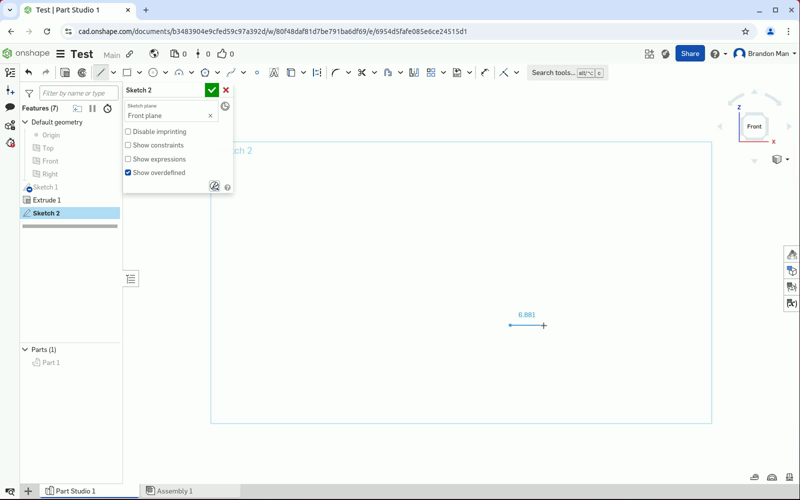
click(543, 325)
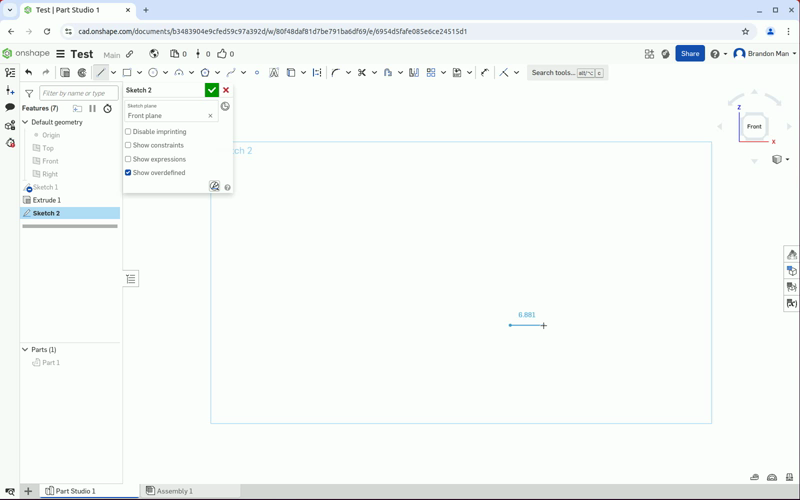
key_up(shift)
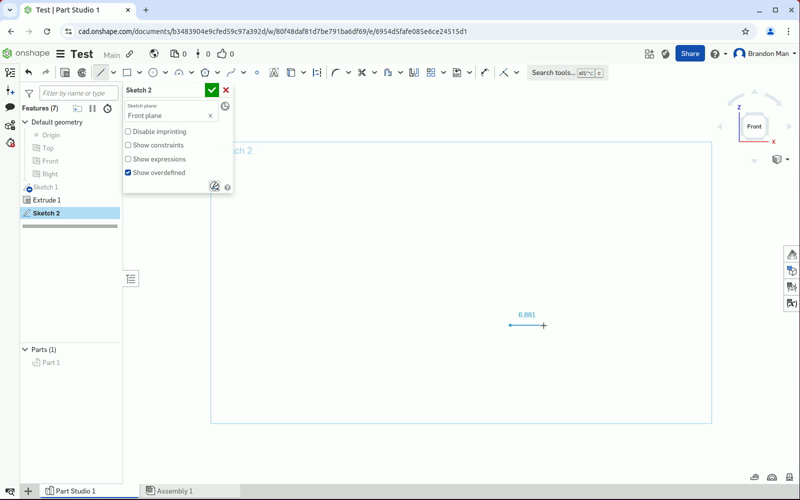
key_down(shift)
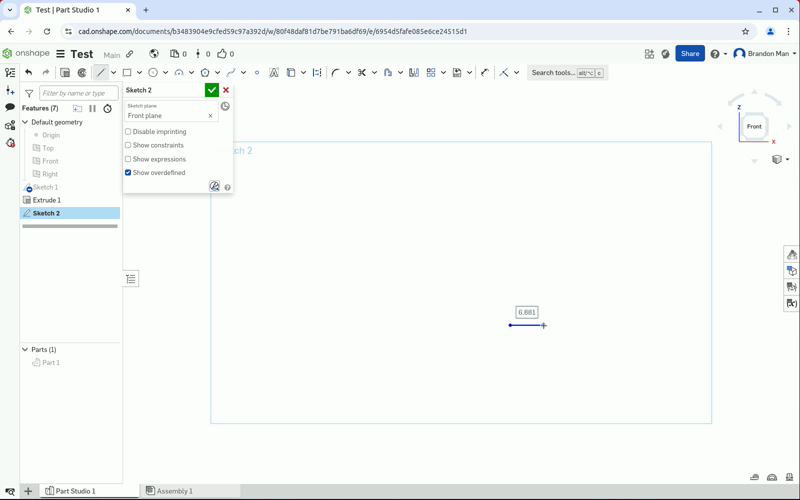
mouse_move(543, 240)
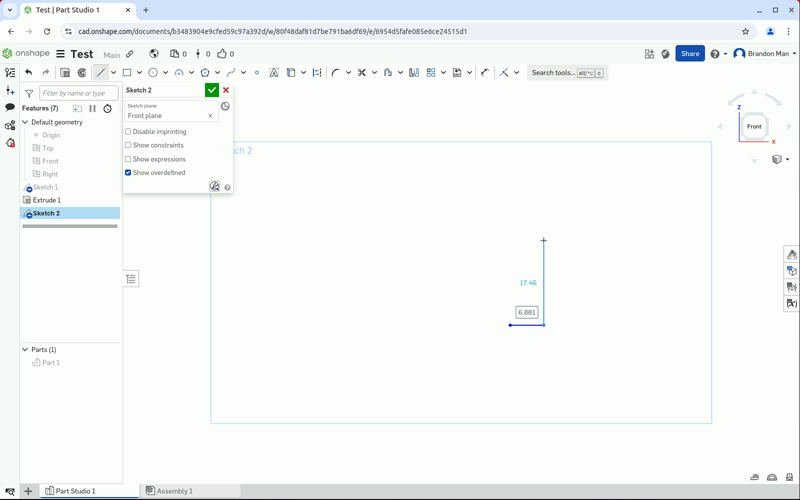
click(543, 240)
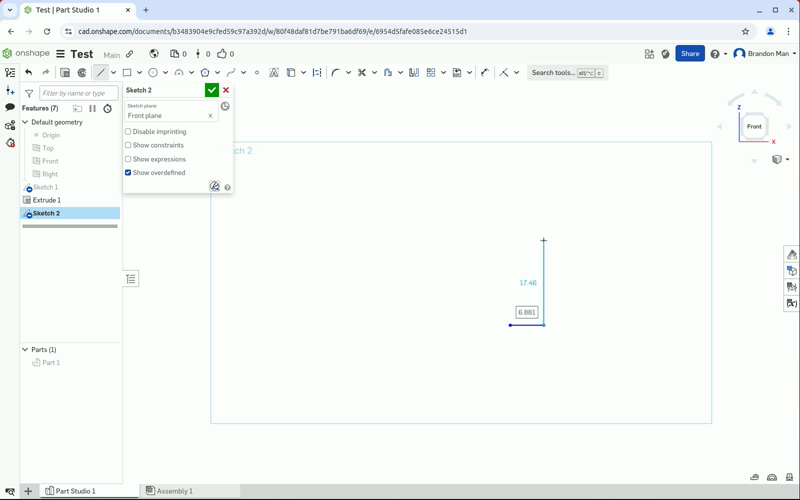
key_up(shift)
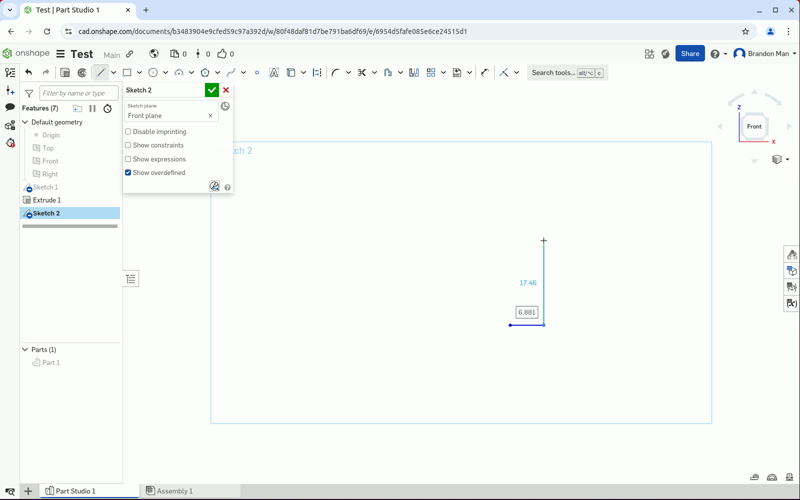
key_down(shift)
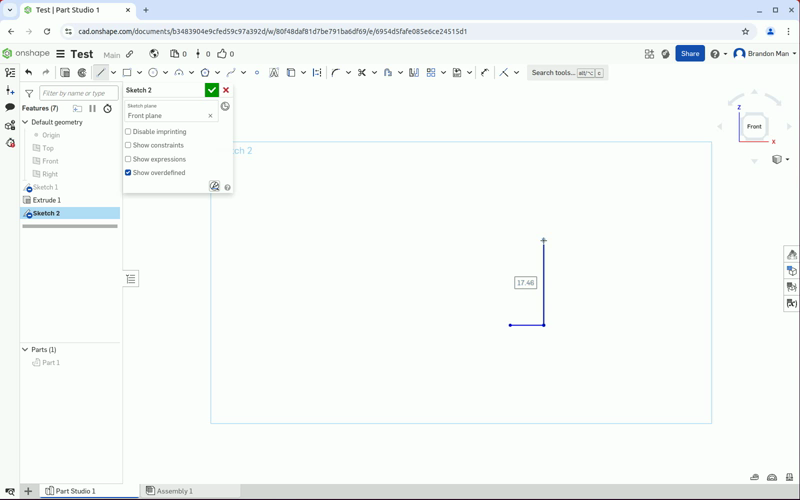
mouse_move(573, 240)
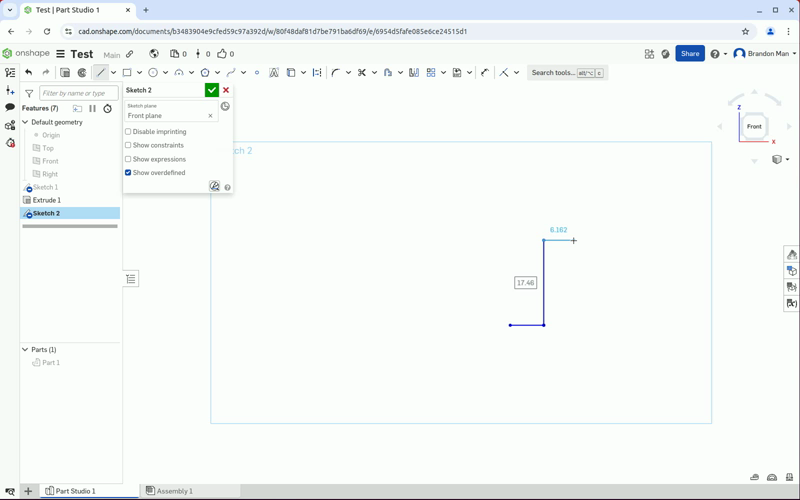
mouse_move(510, 240)
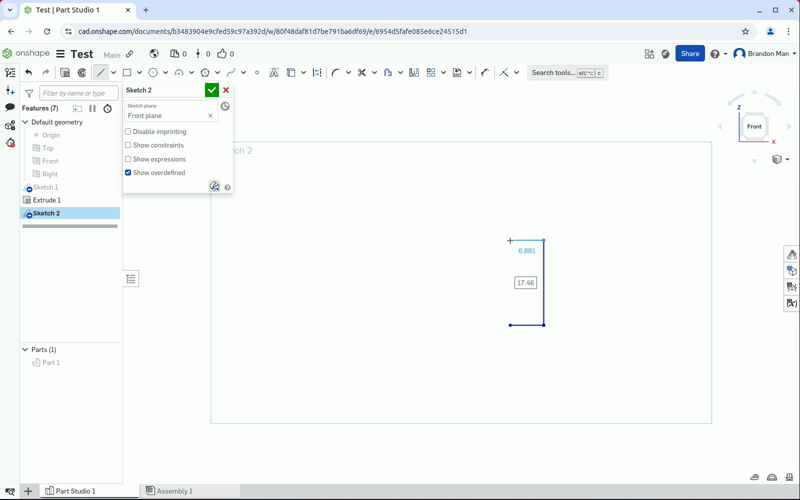
click(510, 240)
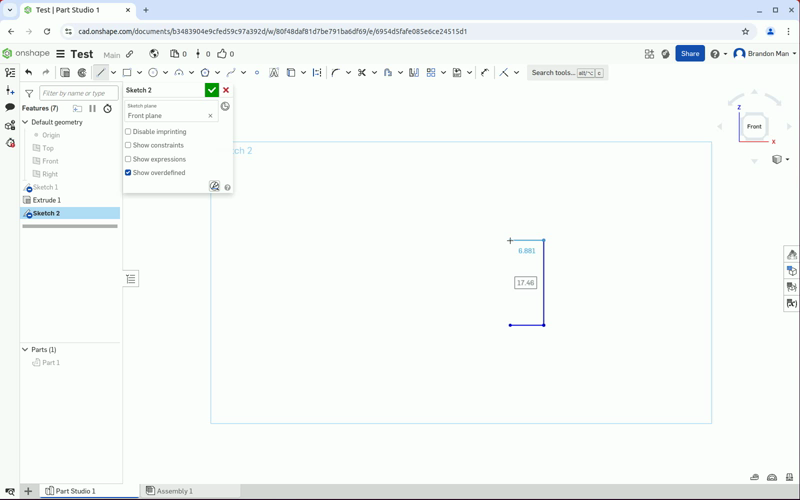
key_up(shift)
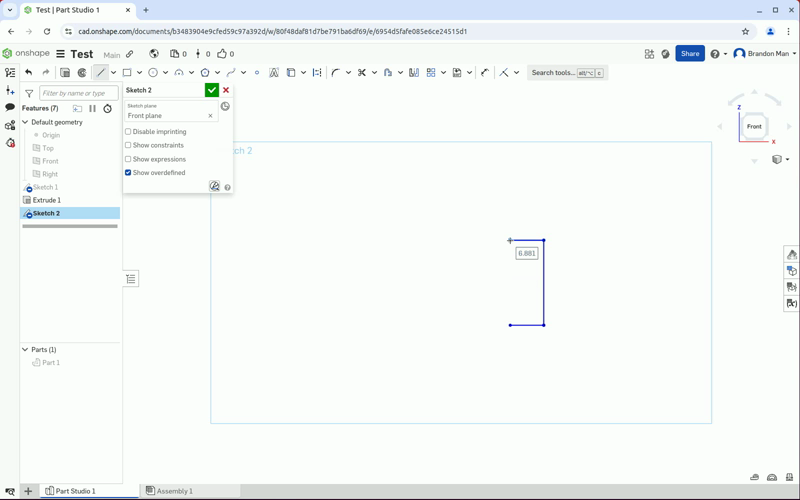
key_down(shift)
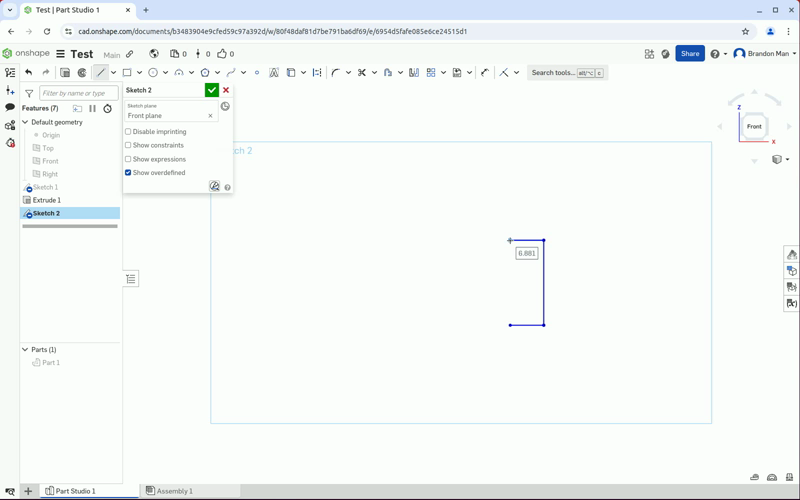
mouse_move(510, 325)
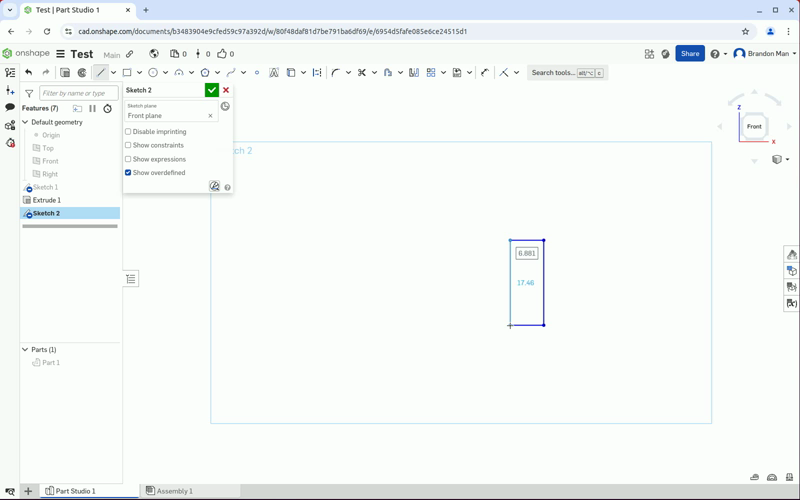
key_up(shift)
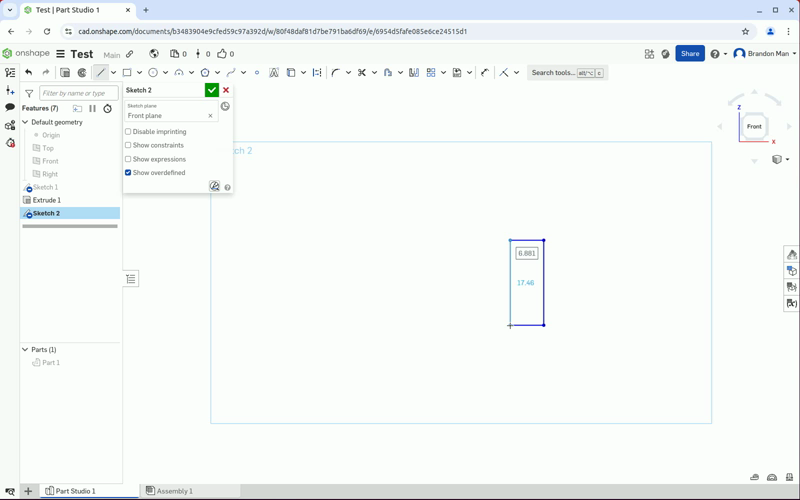
click(510, 325)
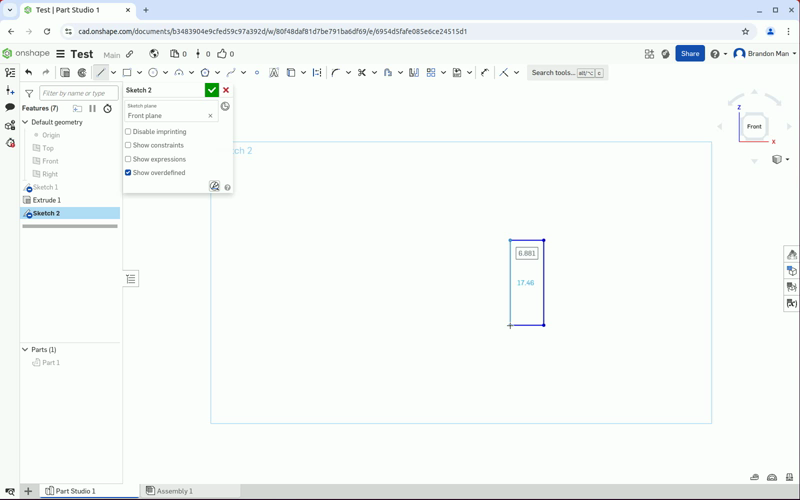
key(esc)
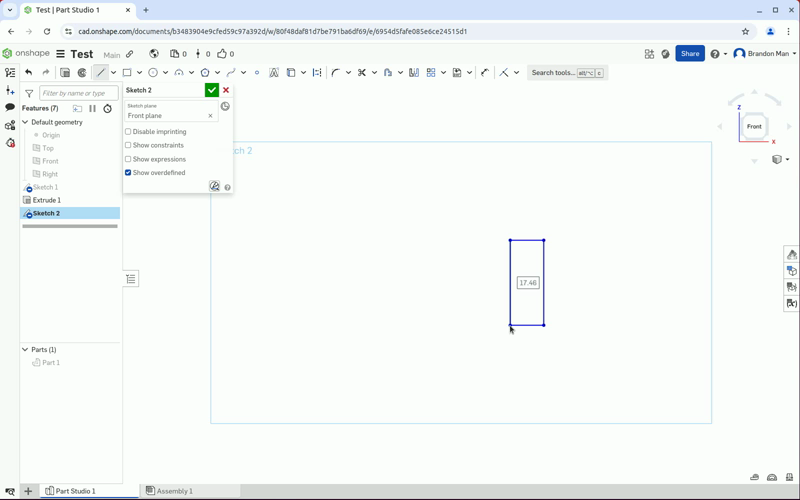
mouse_move(515, 320)
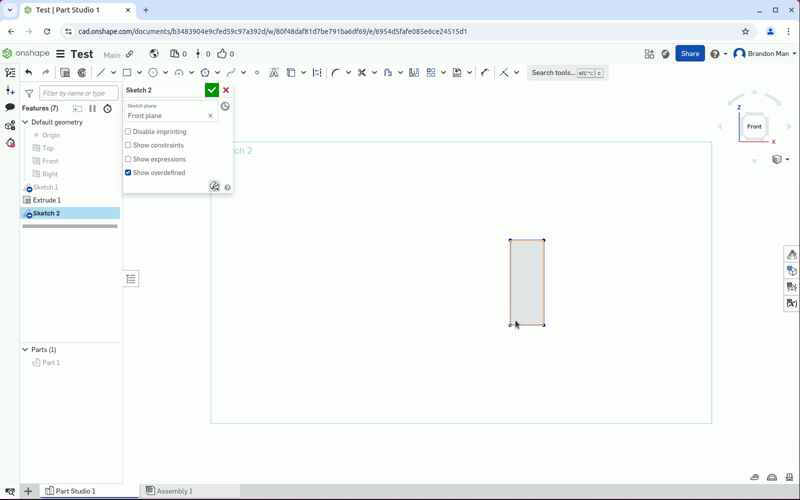
click(515, 320)
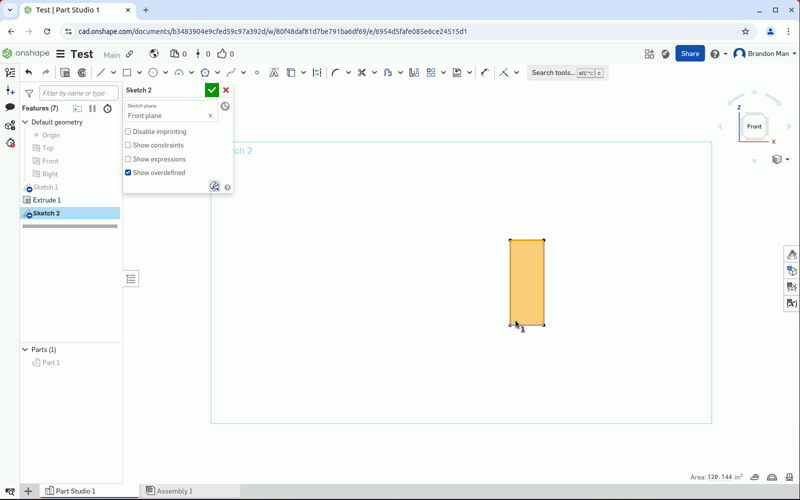
mouse_move(73, 352)
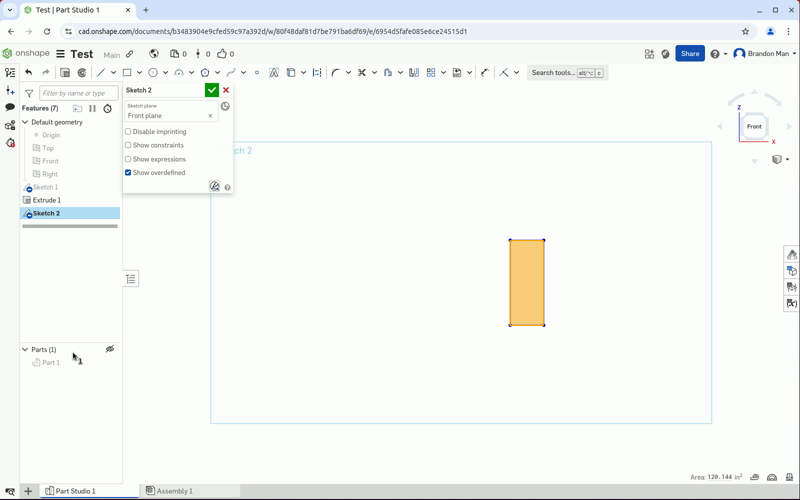
key(shift+y)
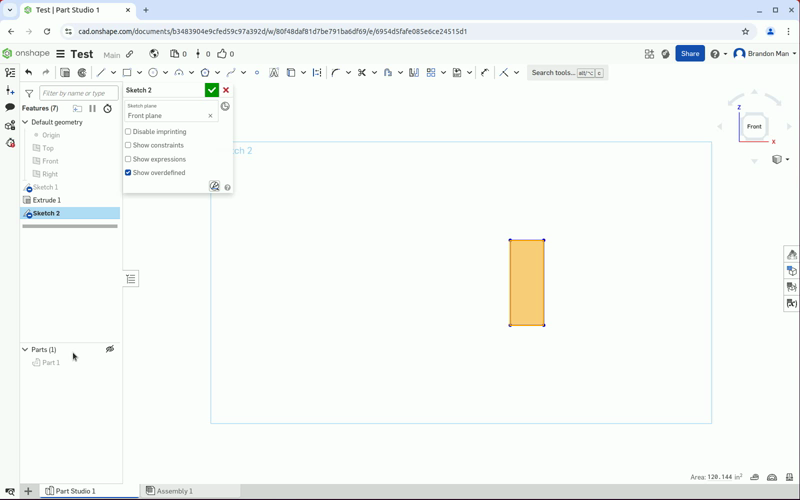
key(shift+e)
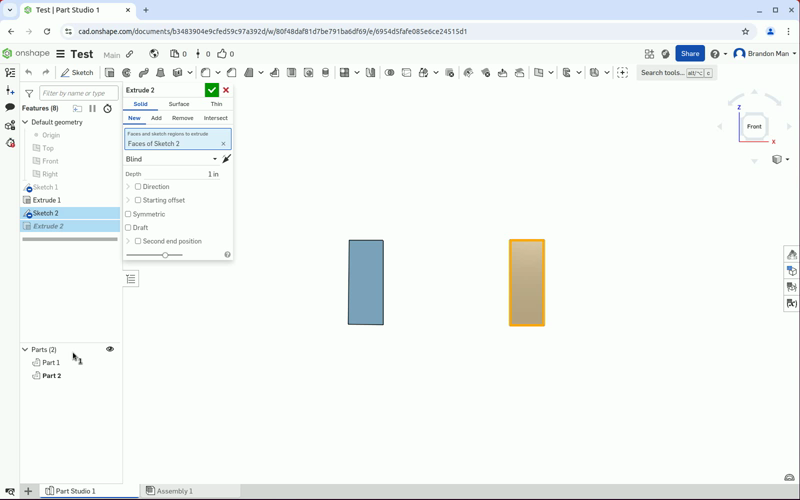
mouse_move(143, 106)
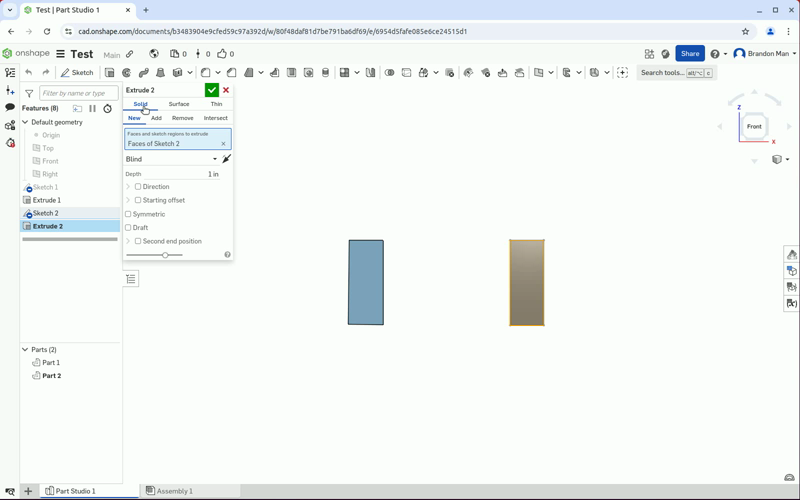
click(143, 106)
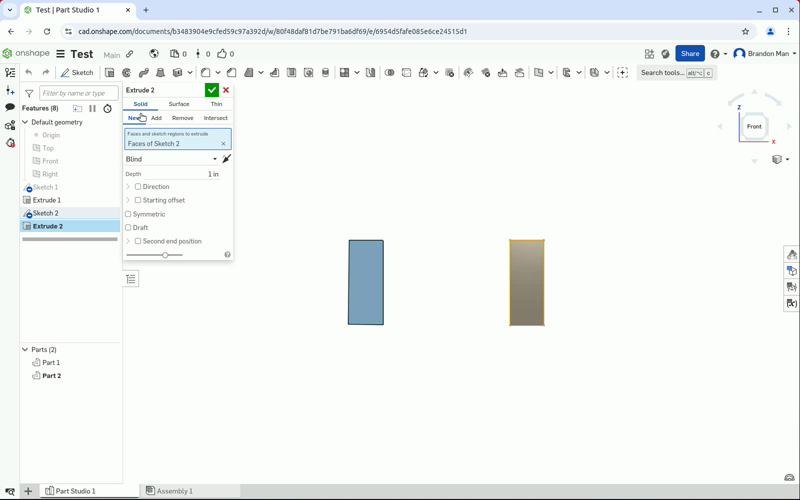
mouse_move(137, 120)
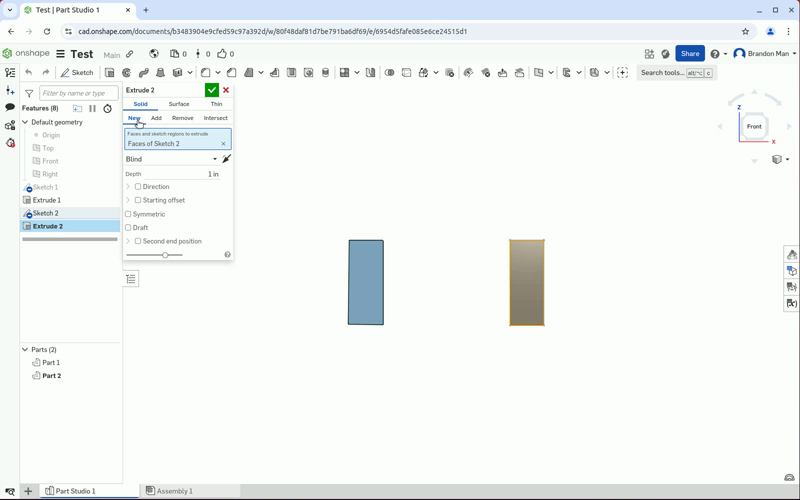
click(137, 120)
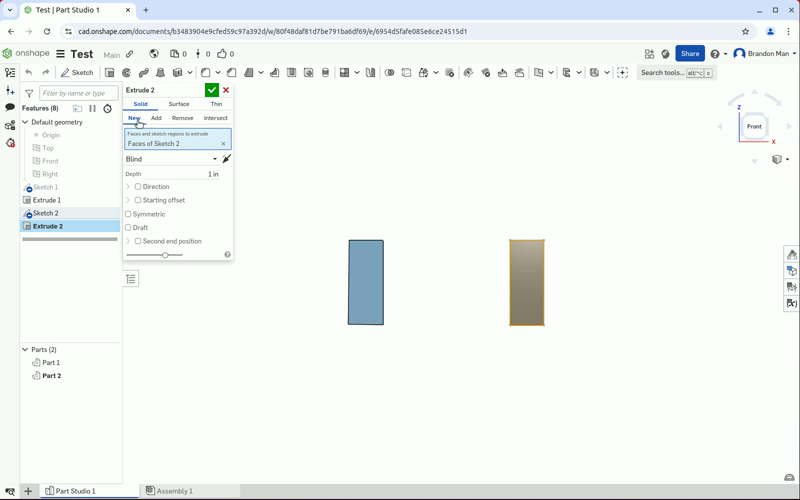
key(tab, 4)
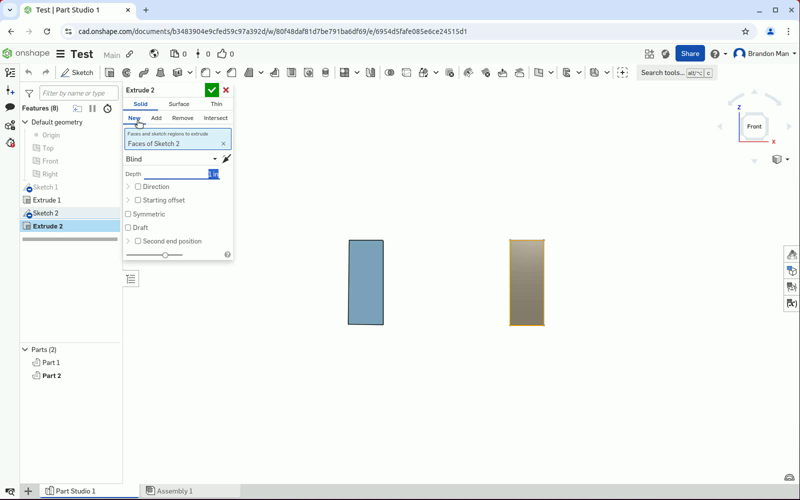
text(1.204)
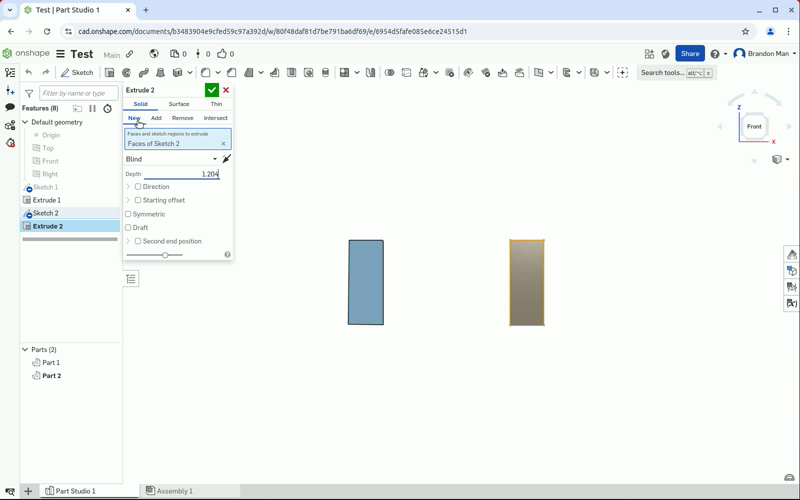
key(enter)
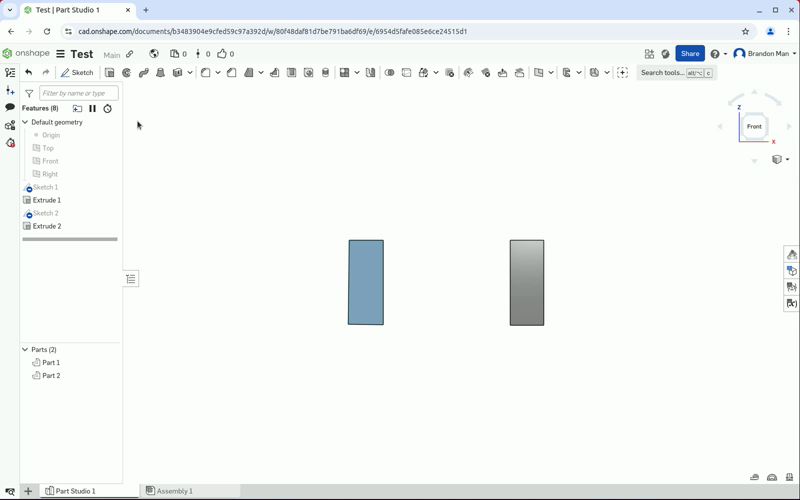
key(shift+h)
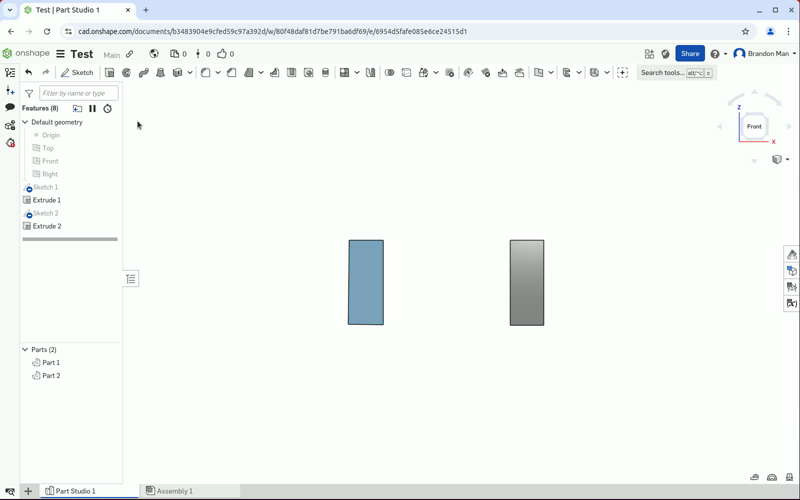
key(shift+h)
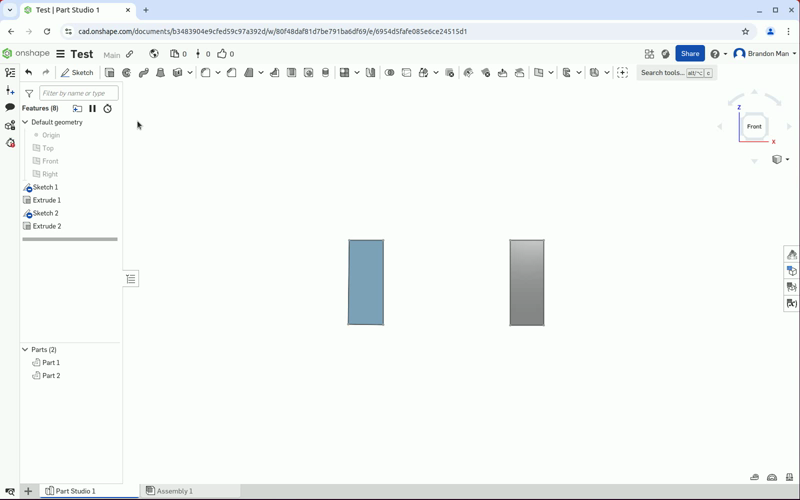
key(shift+7)
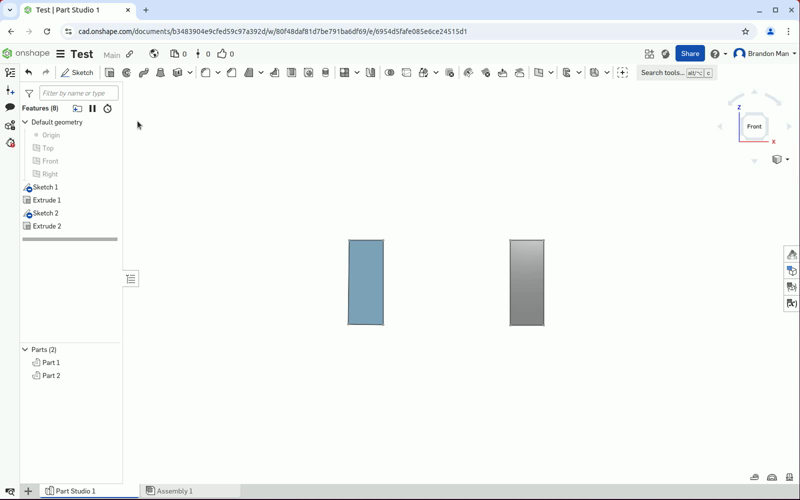
key(left, 2)
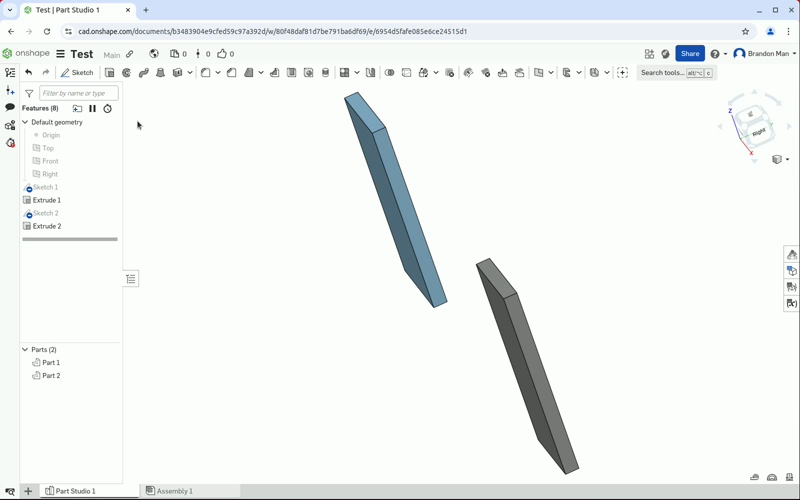
key(down, 2)
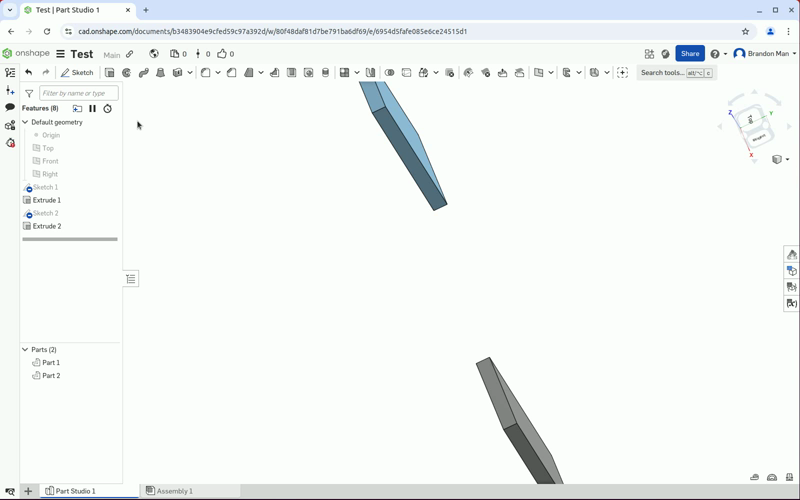
key(up, 2)
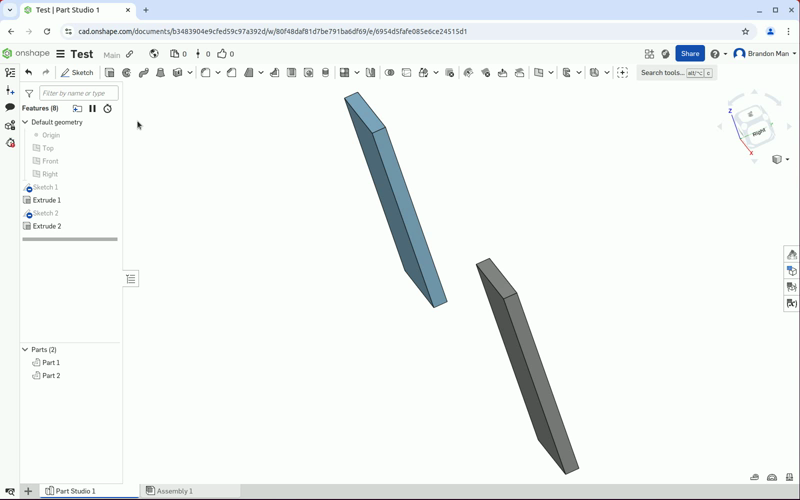
key(right, 2)
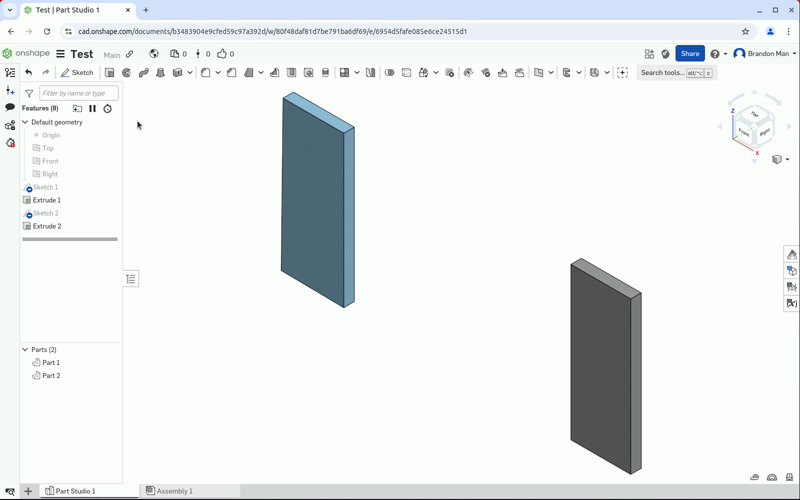
mouse_move(73, 189)
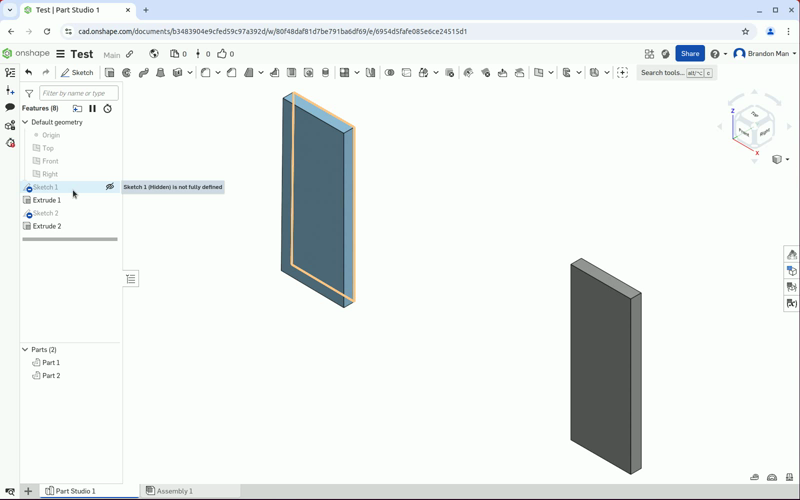
click(73, 189)